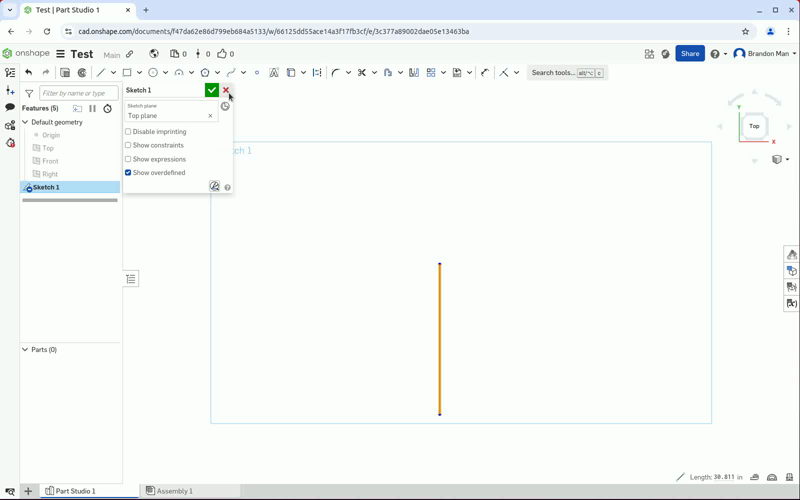
key(shift+h)
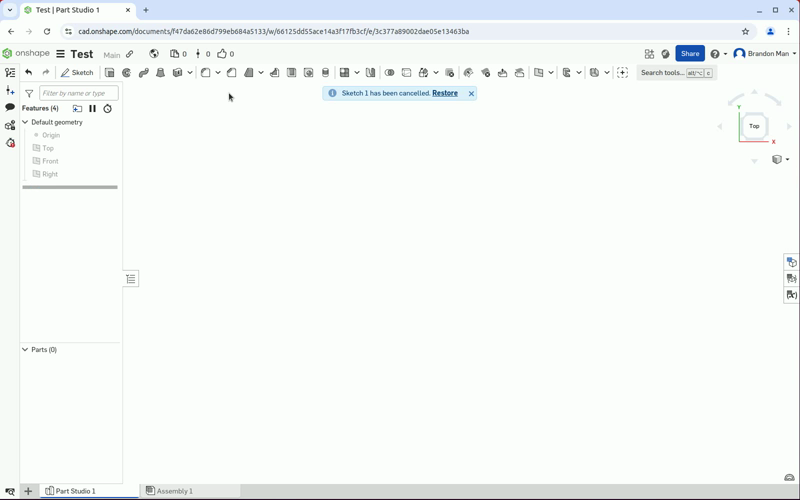
mouse_move(73, 352)
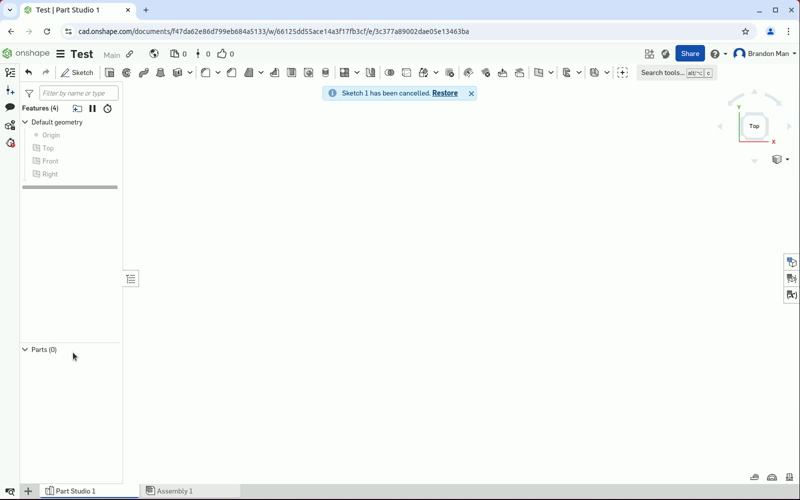
key(y)
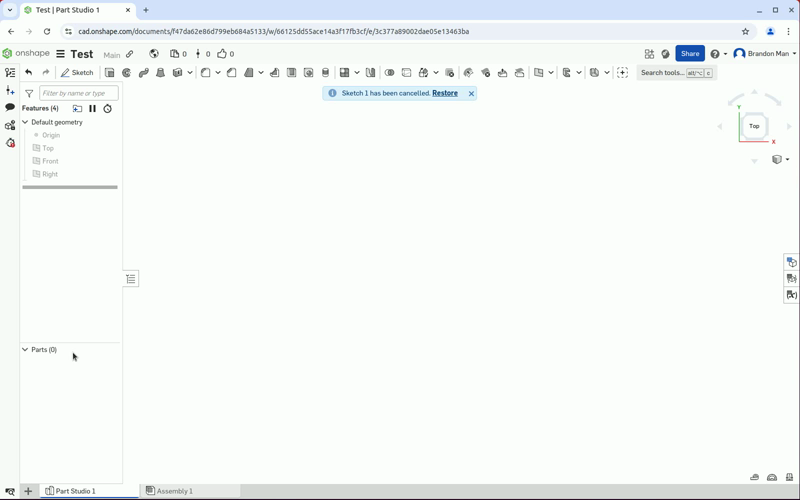
key(shift+p)
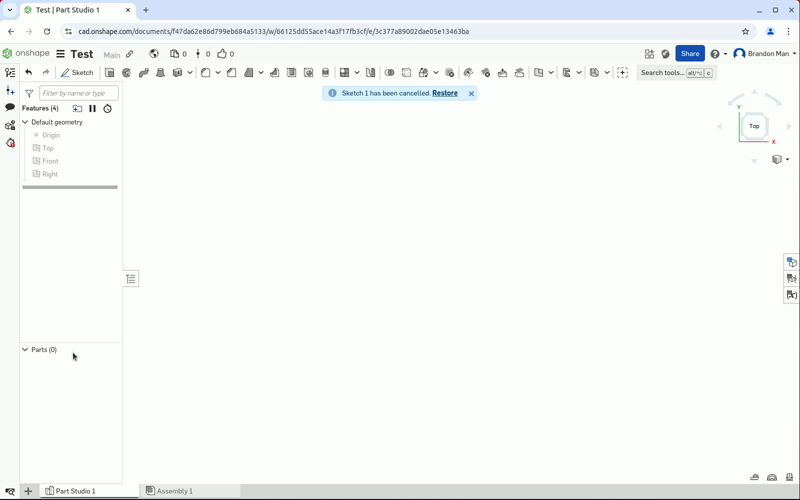
key(space)
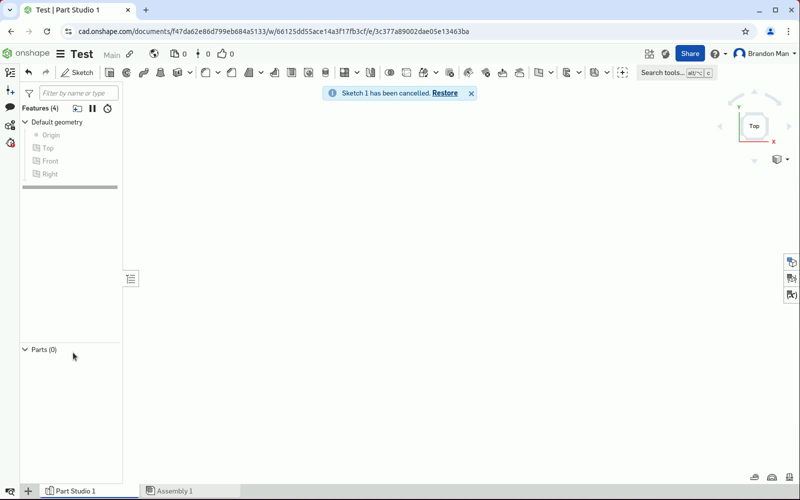
key_down(shift)
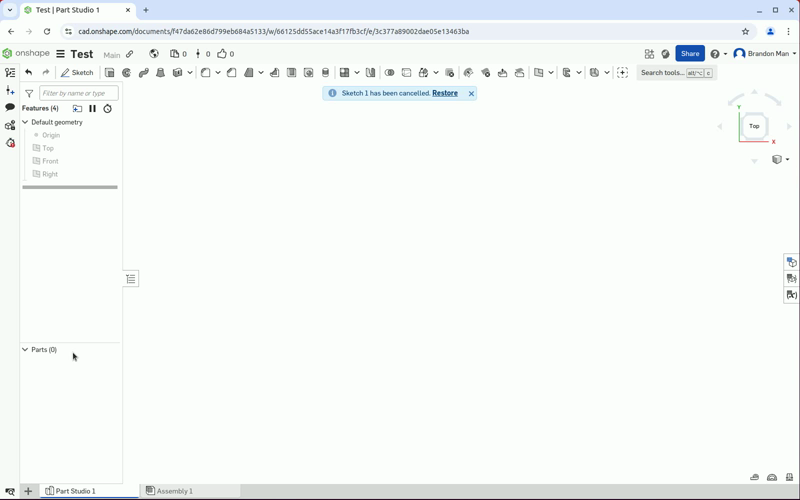
key(up)
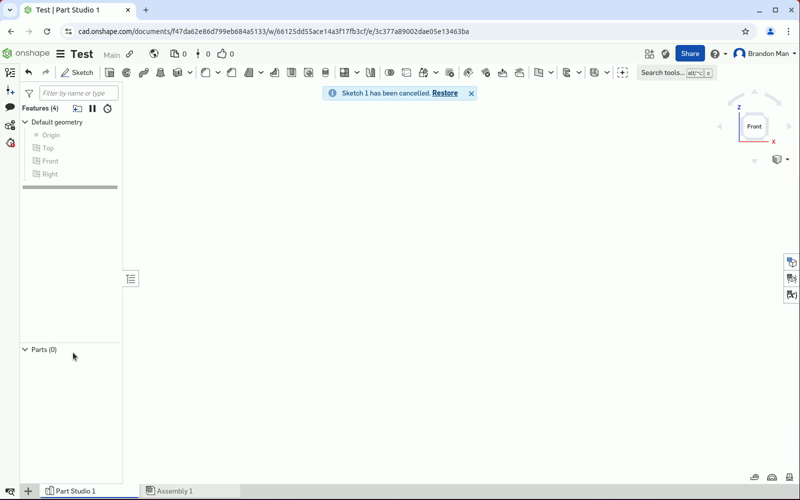
key_up(shift)
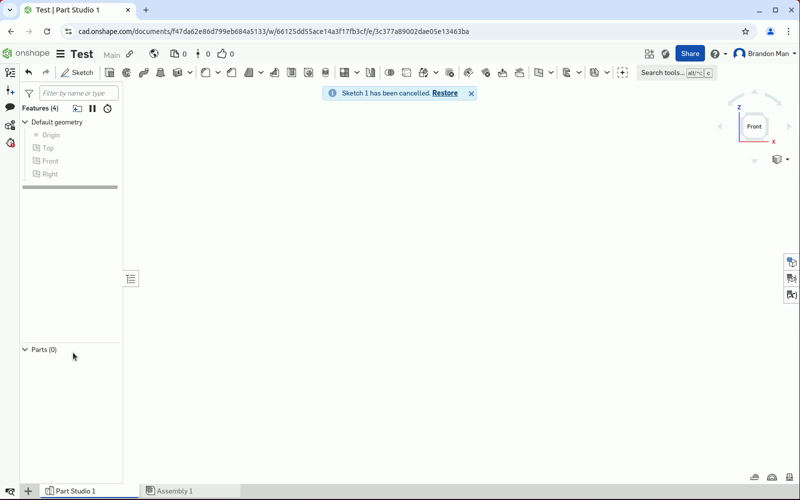
mouse_move(73, 352)
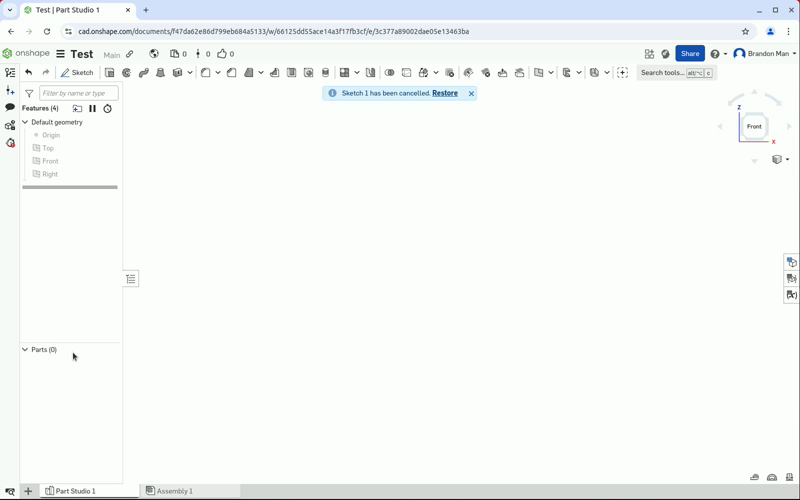
key(shift+y)
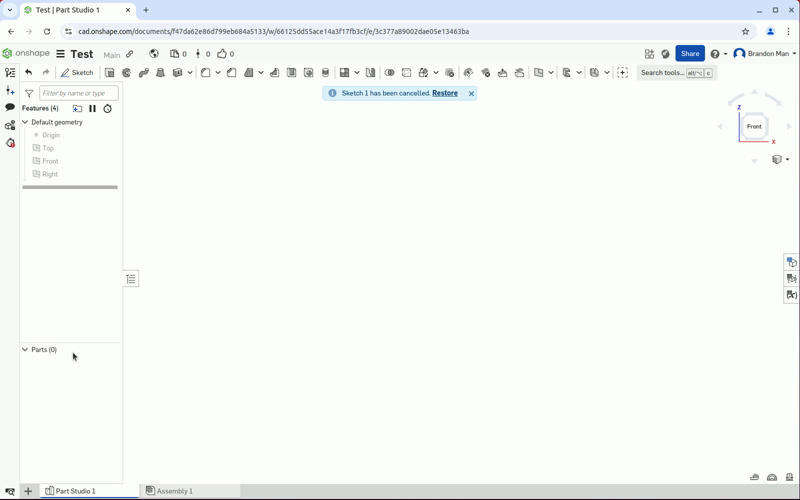
key(shift+s)
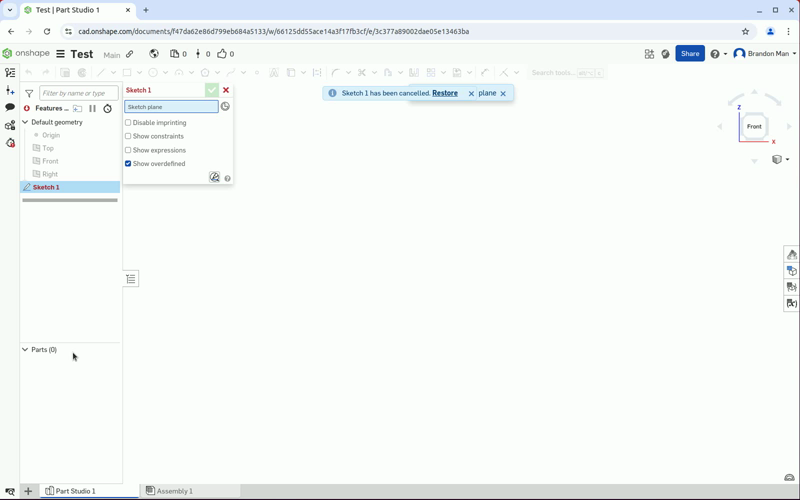
mouse_move(73, 163)
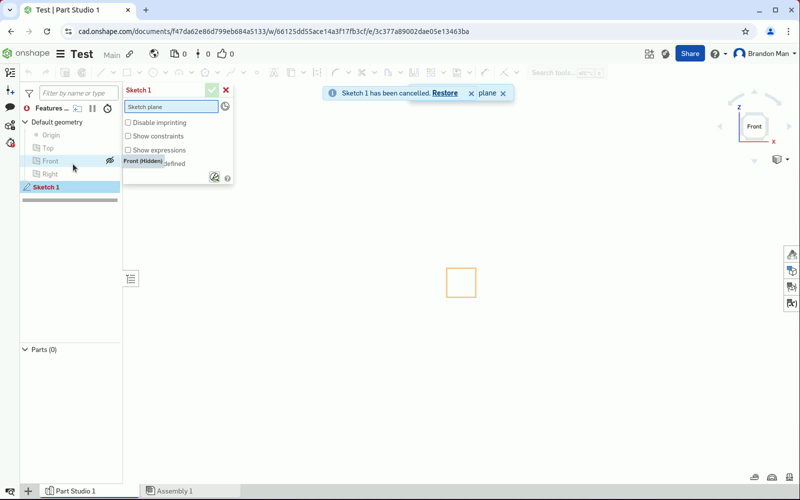
click(73, 163)
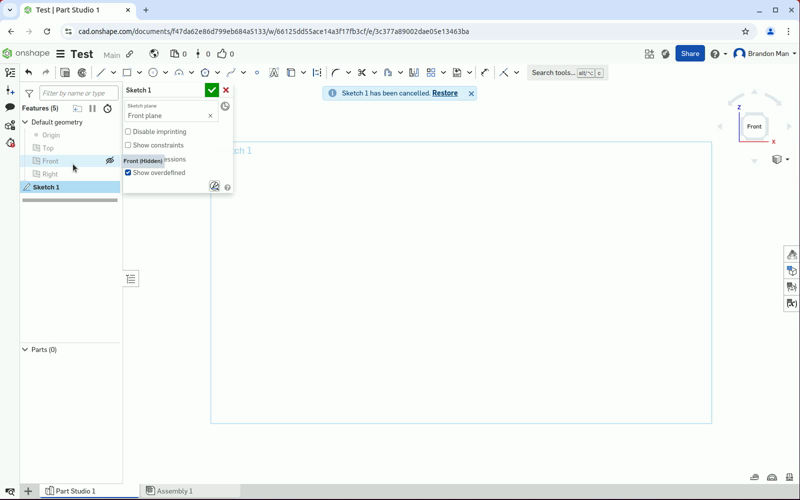
mouse_move(73, 352)
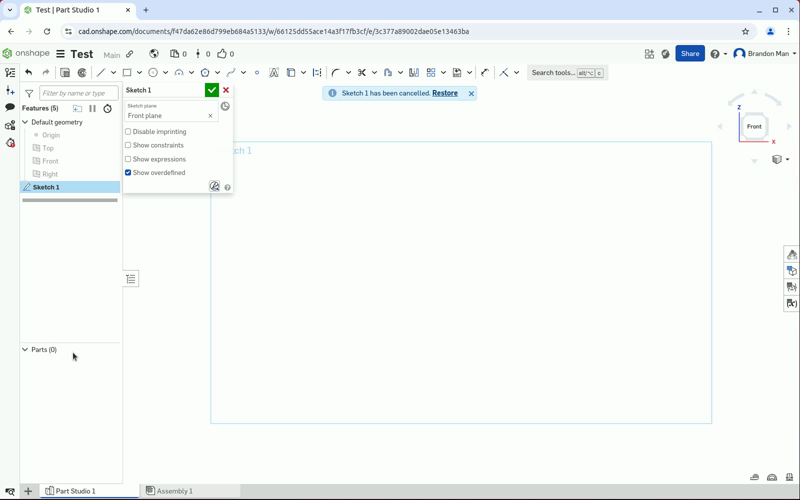
key(y)
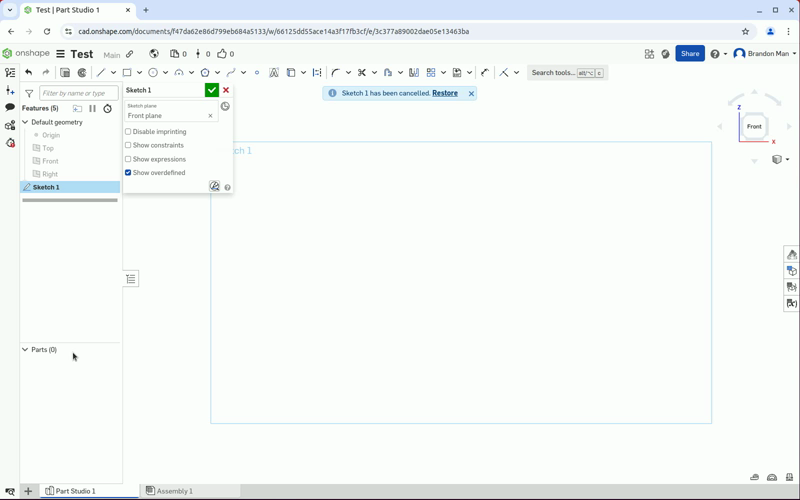
key(l)
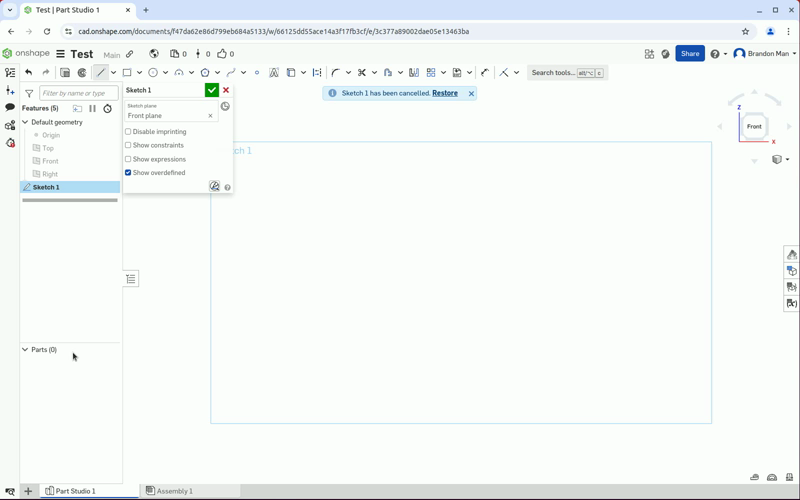
key_down(shift)
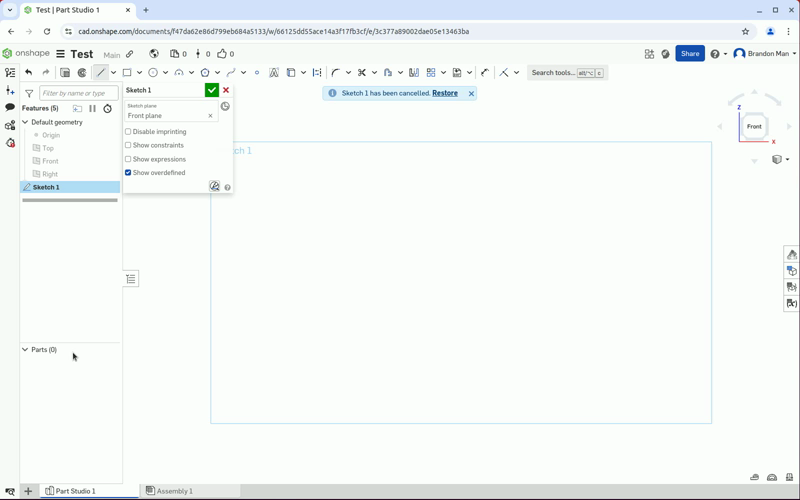
mouse_move(460, 282)
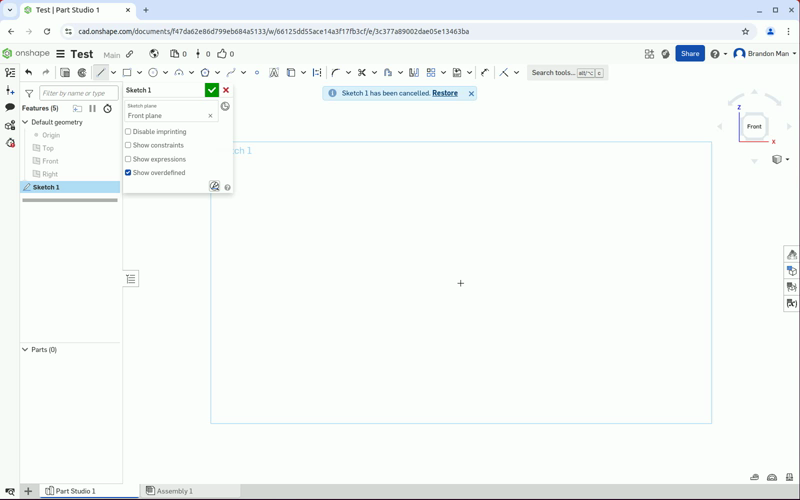
click(460, 282)
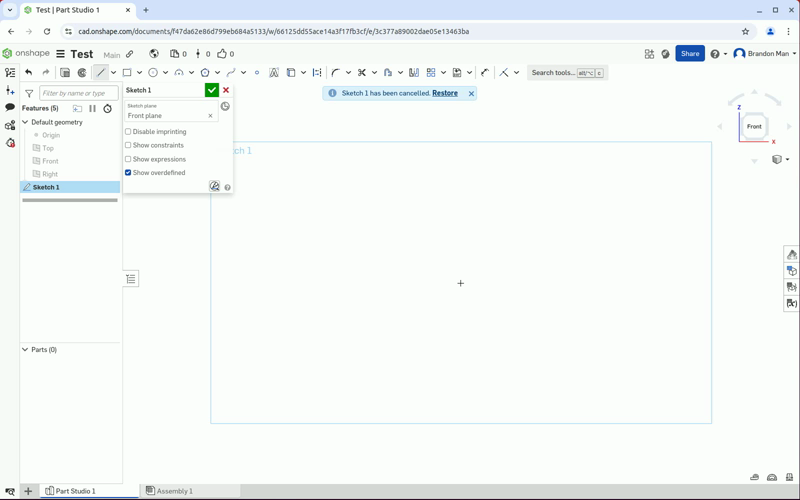
key_up(shift)
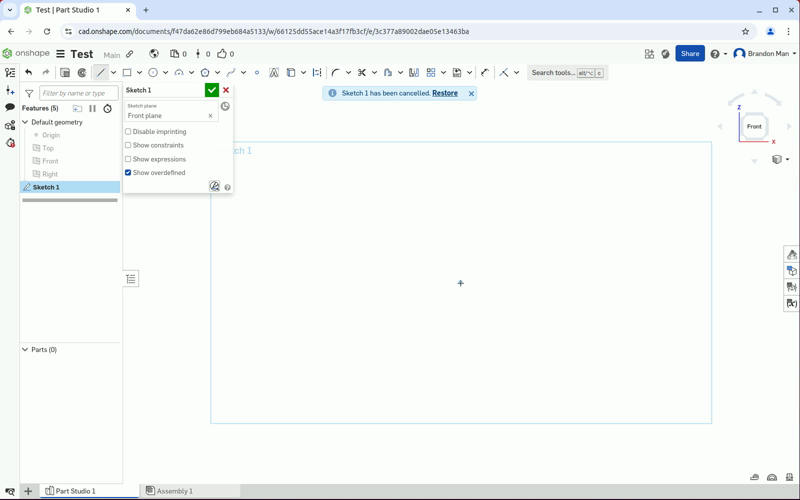
key_down(shift)
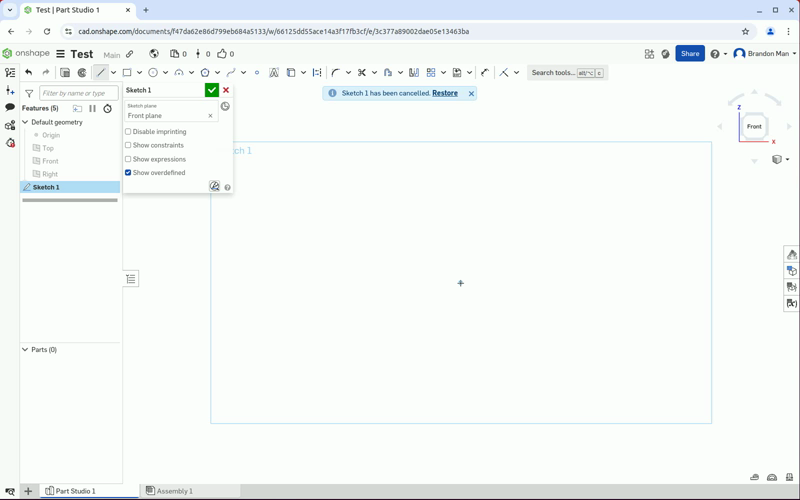
mouse_move(573, 282)
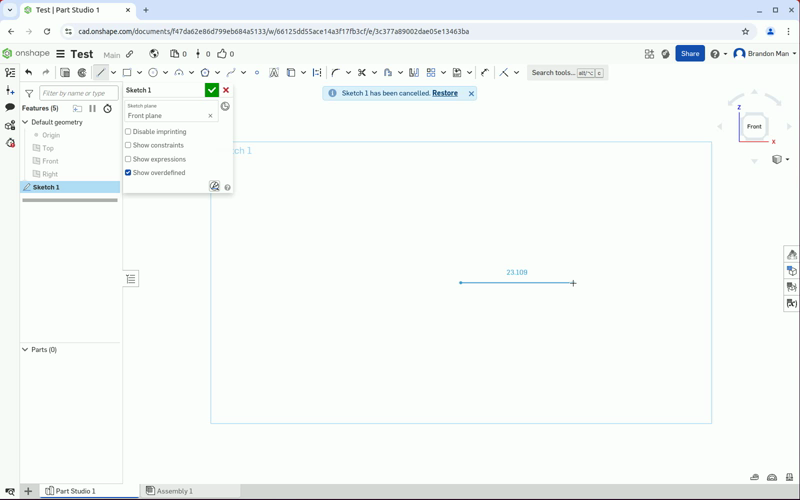
click(573, 282)
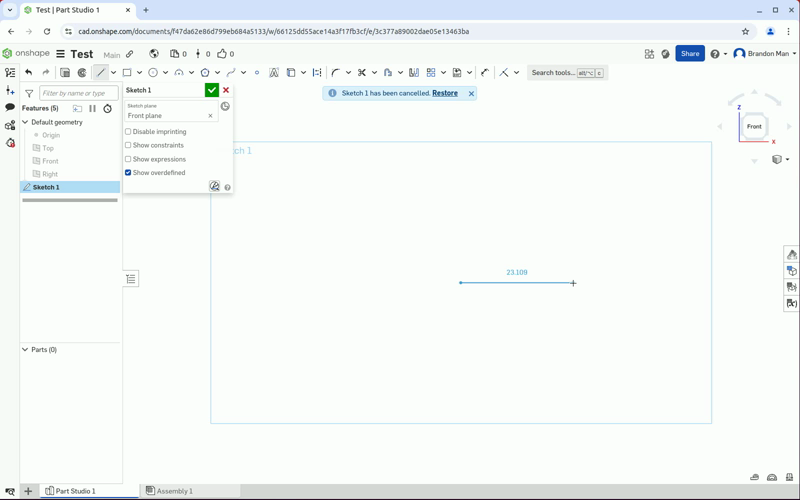
key_up(shift)
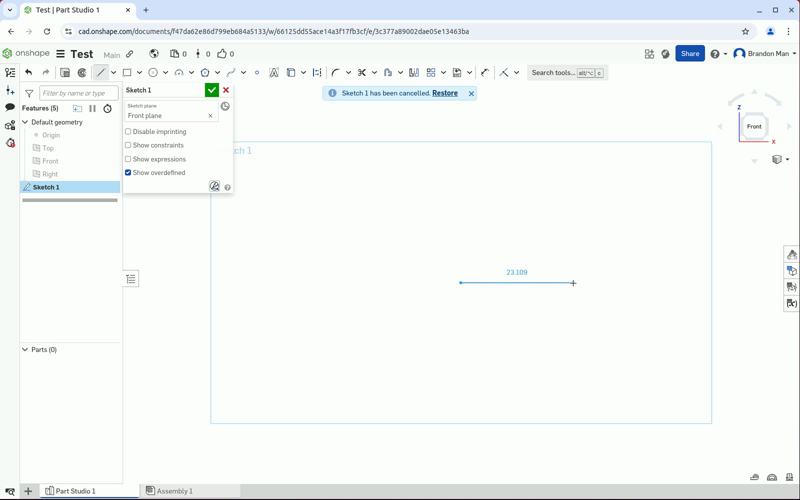
key_down(shift)
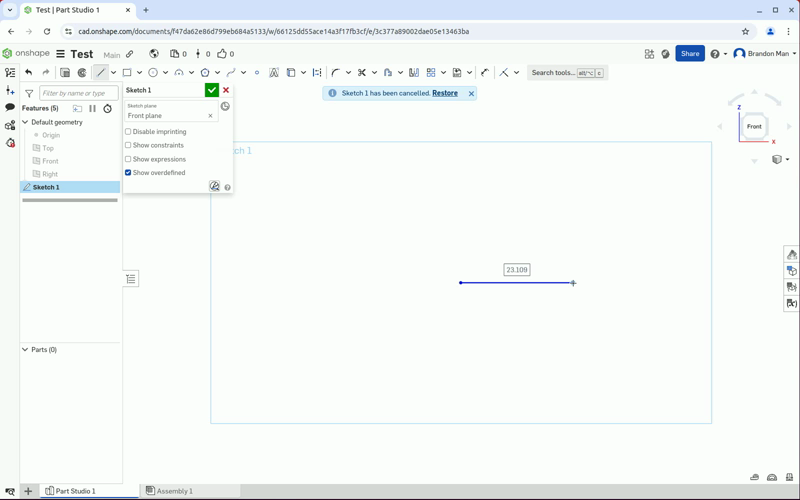
mouse_move(589, 282)
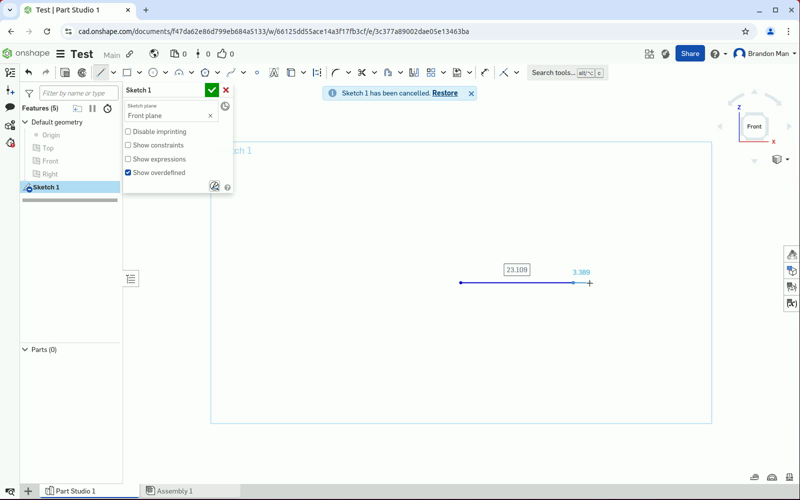
mouse_move(573, 245)
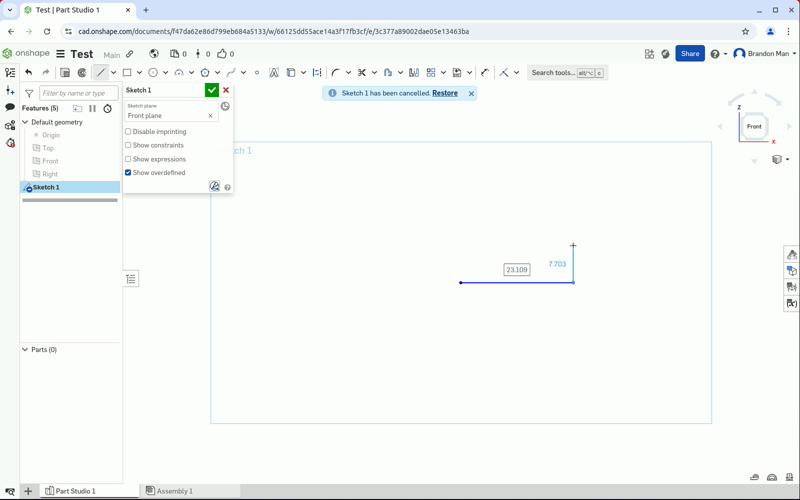
click(573, 245)
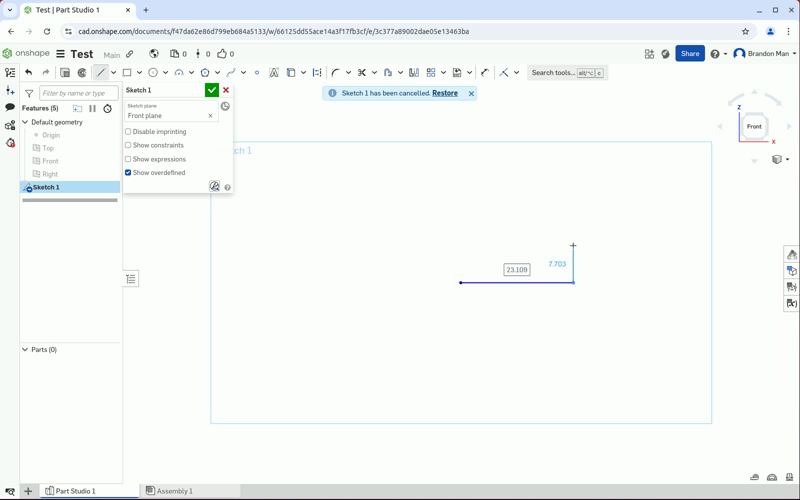
key_up(shift)
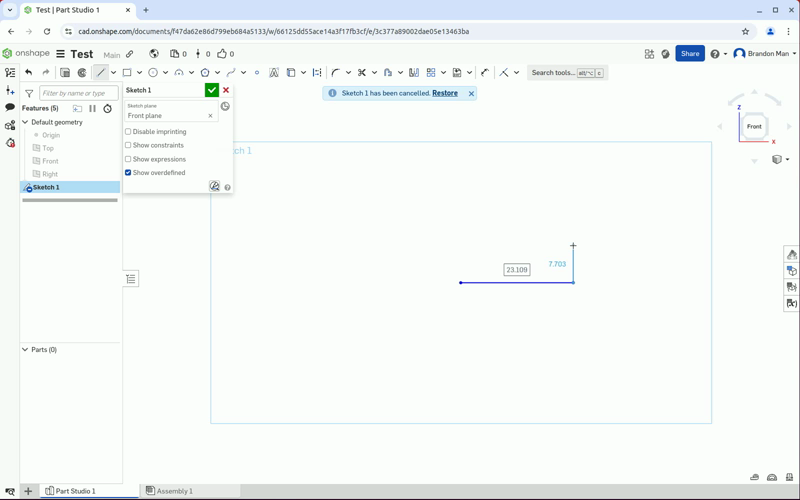
key_down(shift)
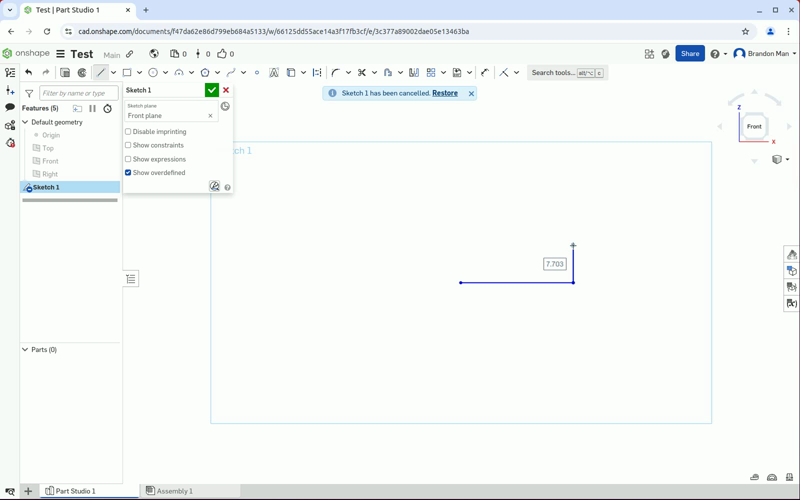
mouse_move(460, 245)
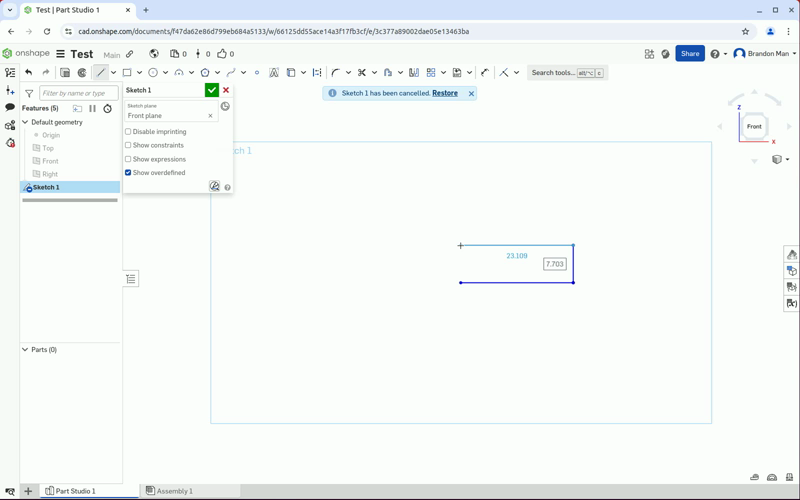
click(460, 245)
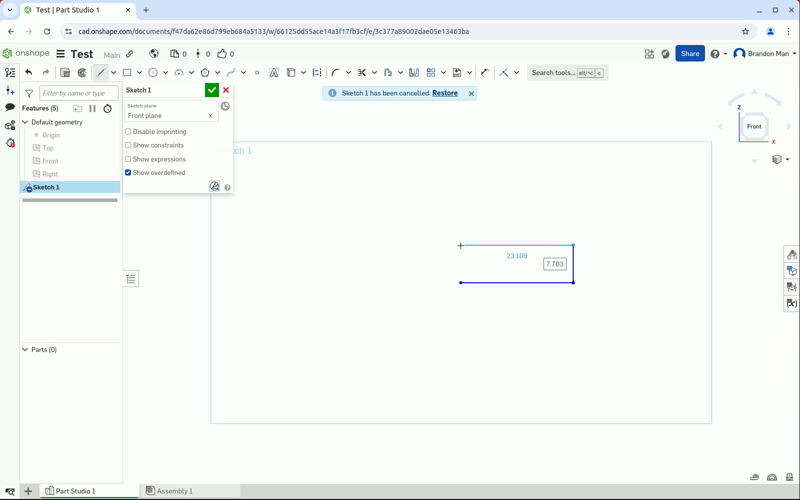
key_up(shift)
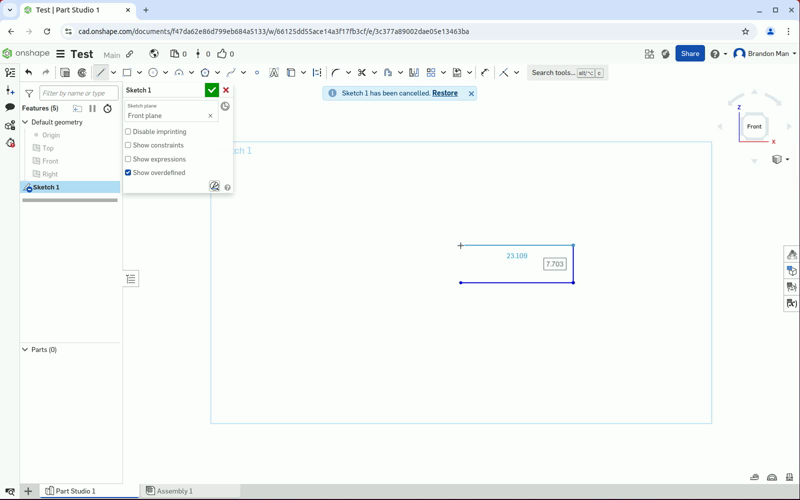
mouse_move(490, 245)
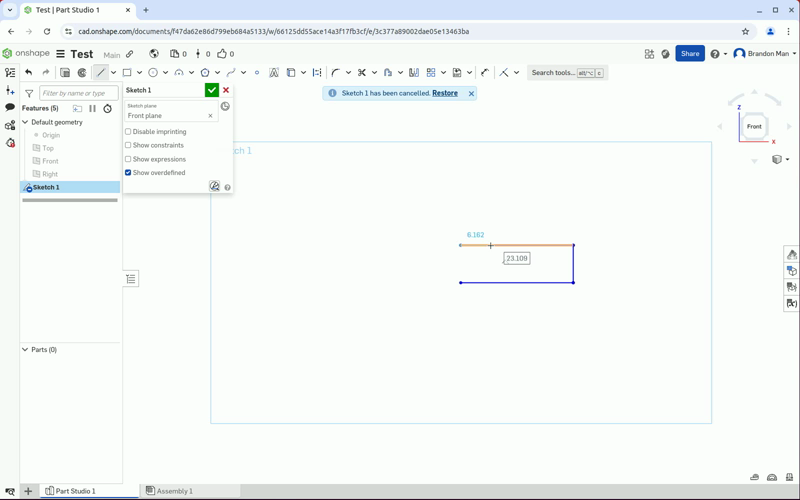
key_down(shift)
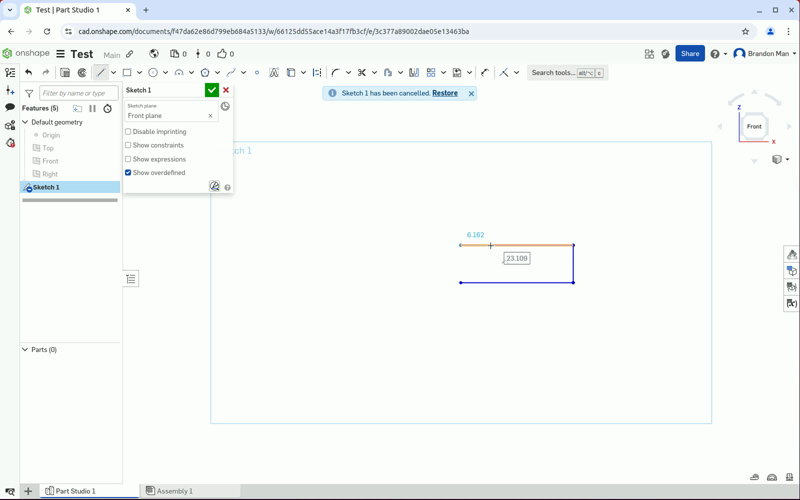
mouse_move(460, 282)
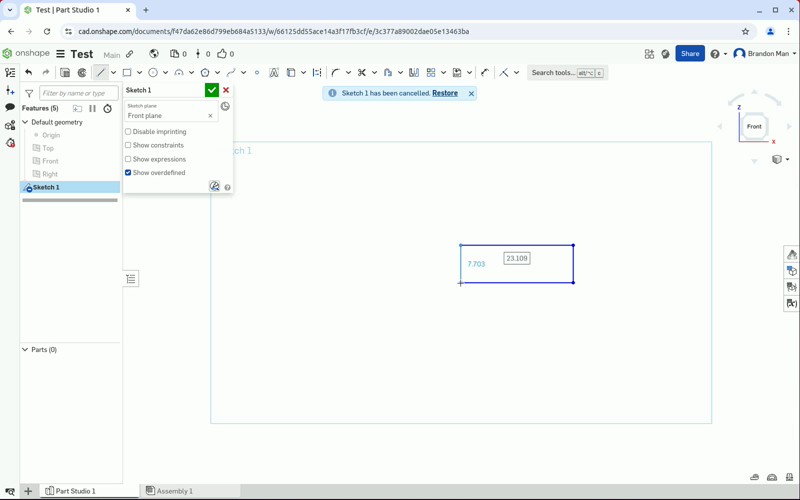
key_up(shift)
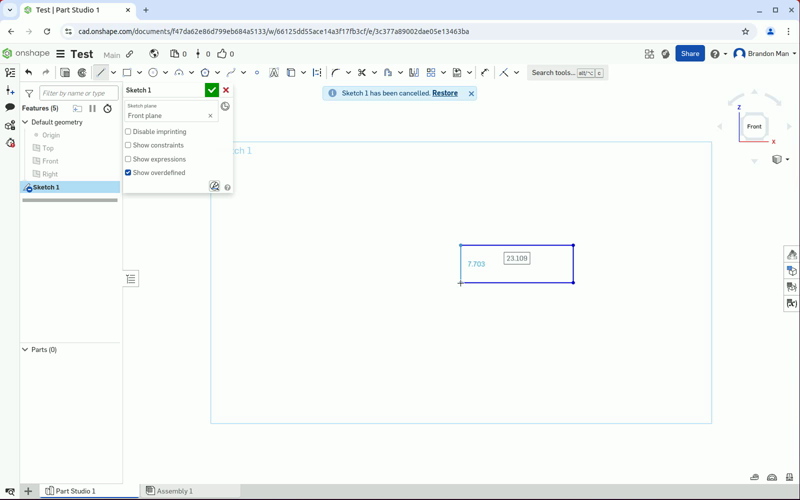
click(460, 282)
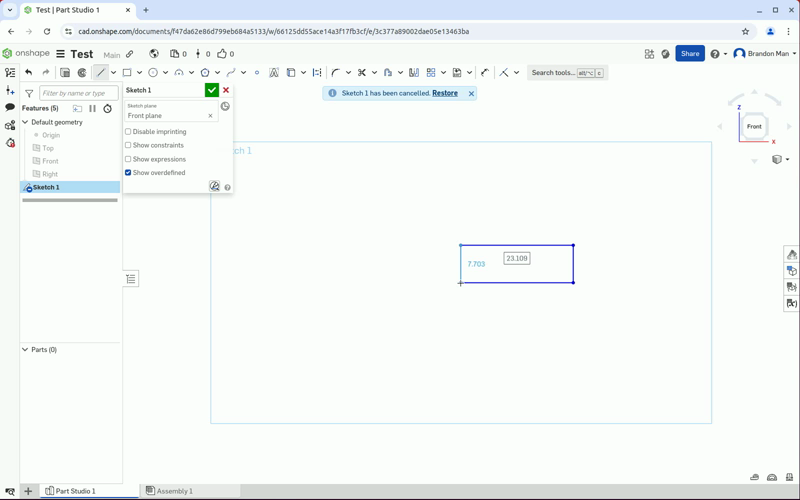
key(esc)
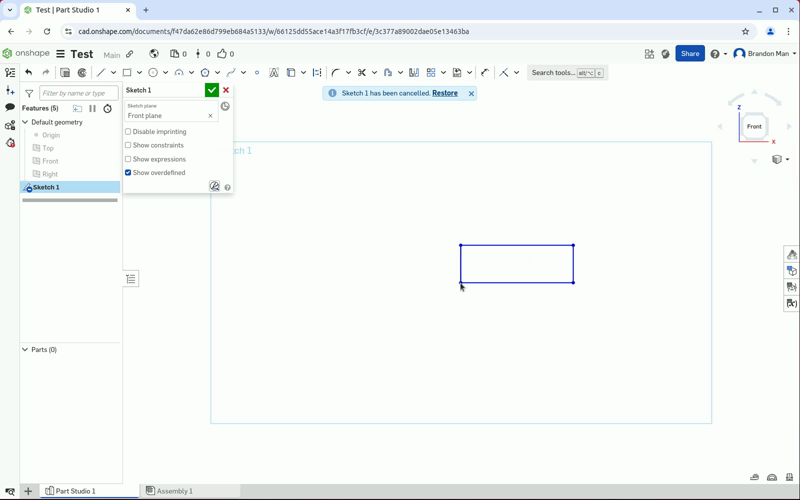
mouse_move(466, 278)
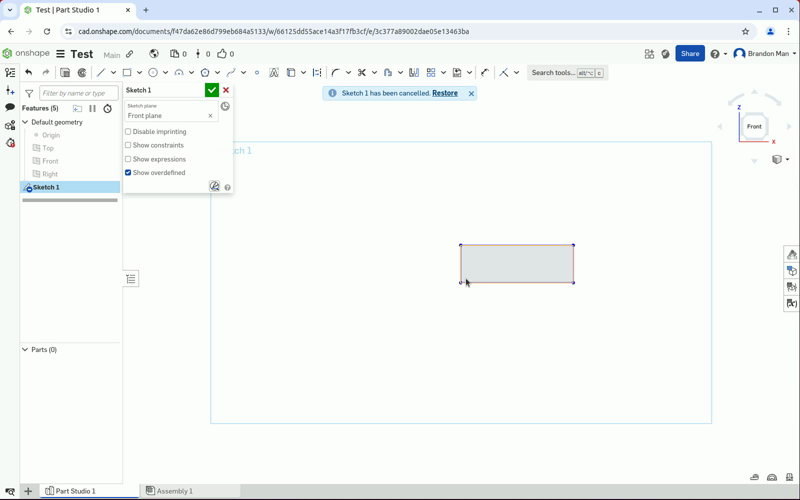
click(466, 278)
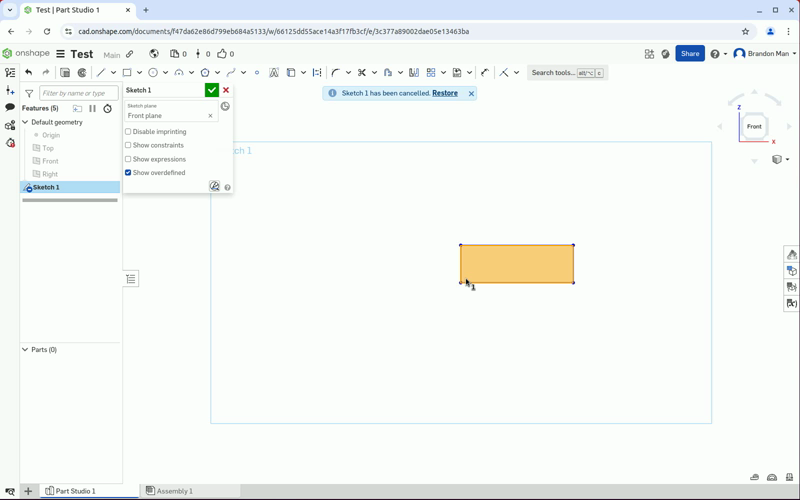
mouse_move(73, 352)
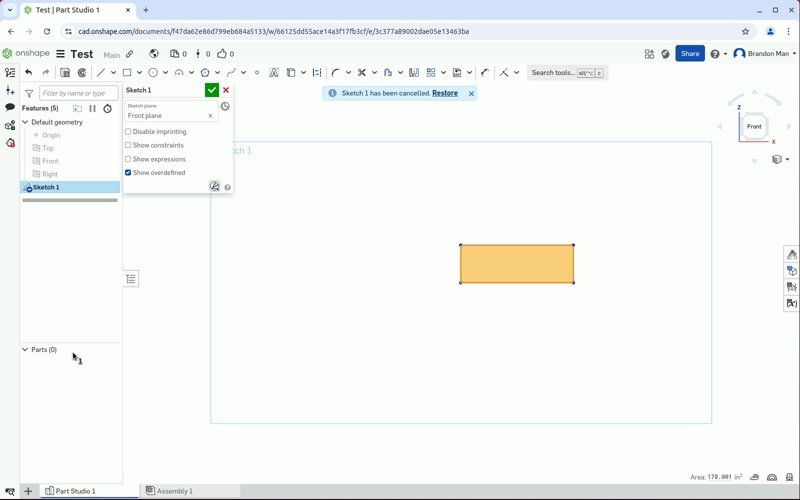
key(shift+y)
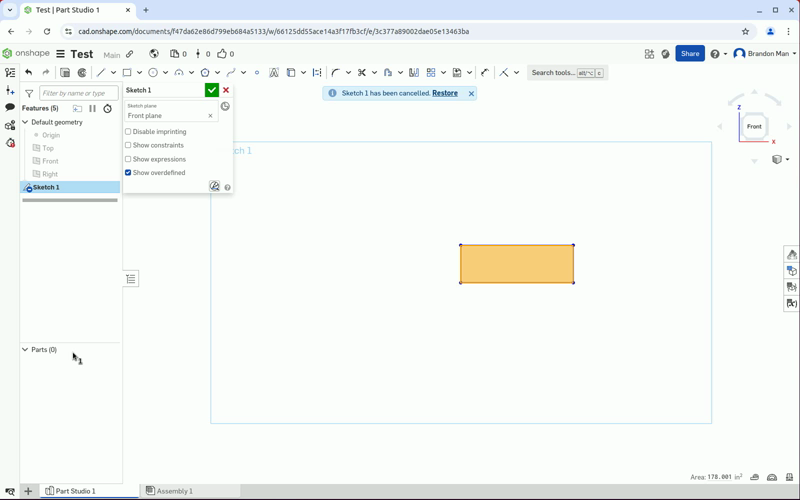
key(shift+e)
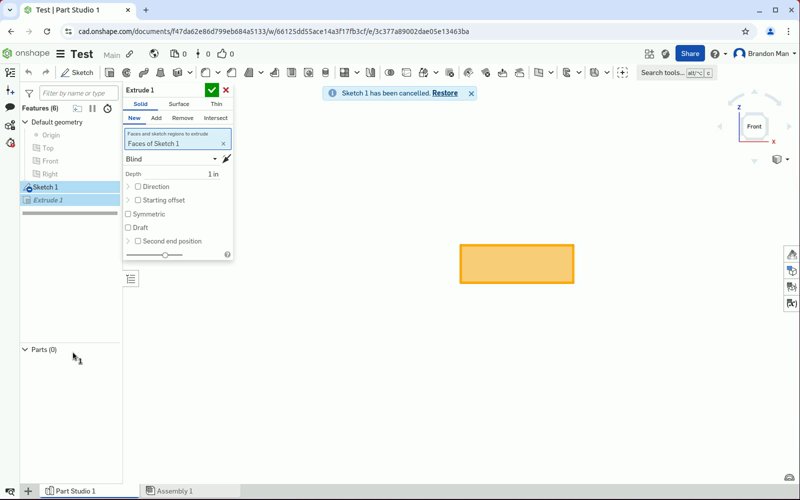
mouse_move(143, 106)
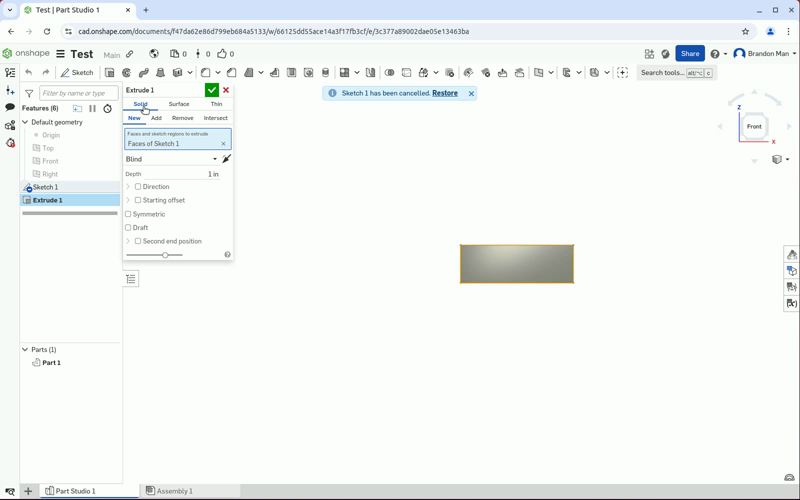
click(143, 106)
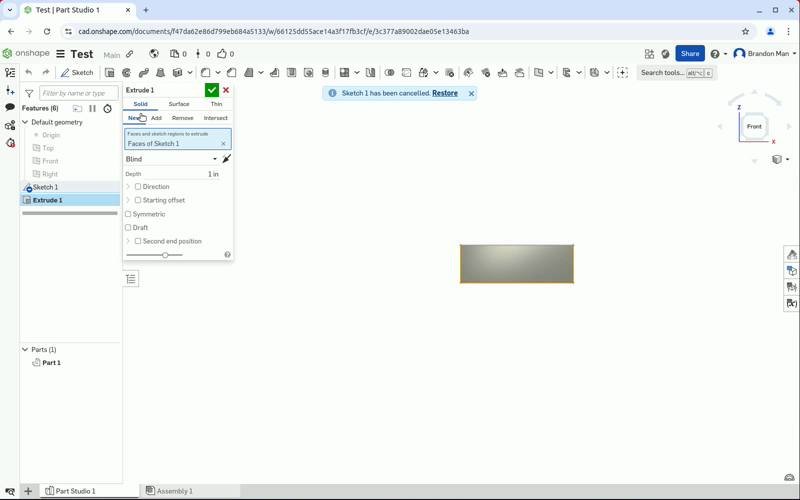
mouse_move(137, 120)
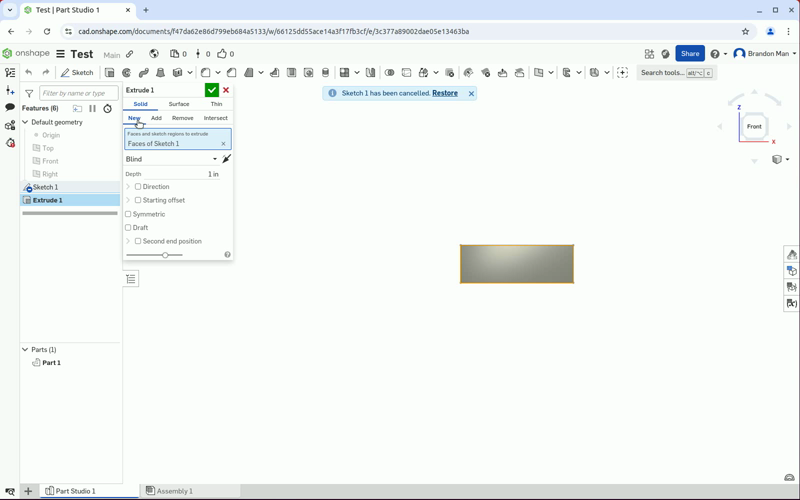
click(137, 120)
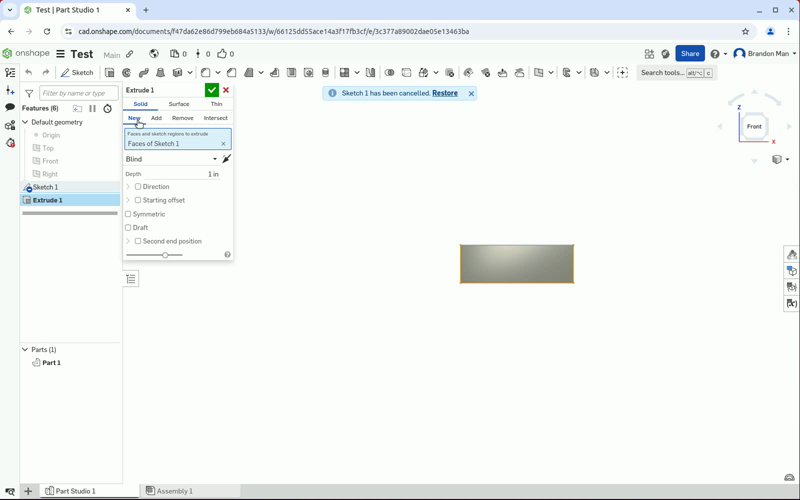
key(tab, 4)
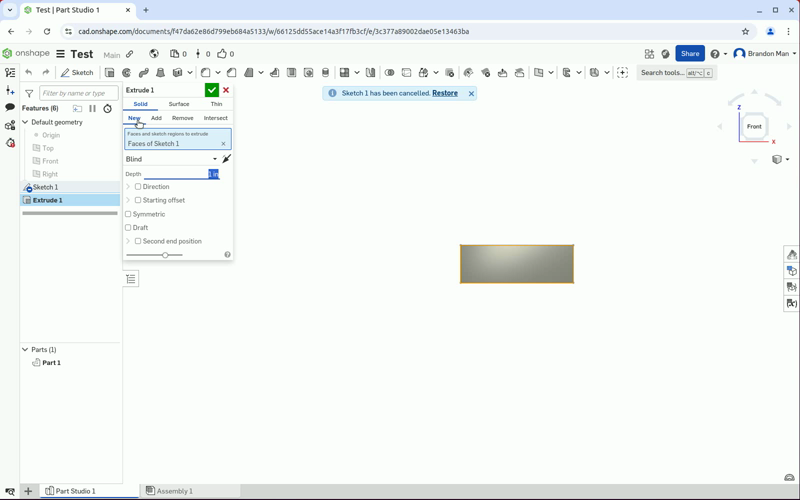
text(11.554)
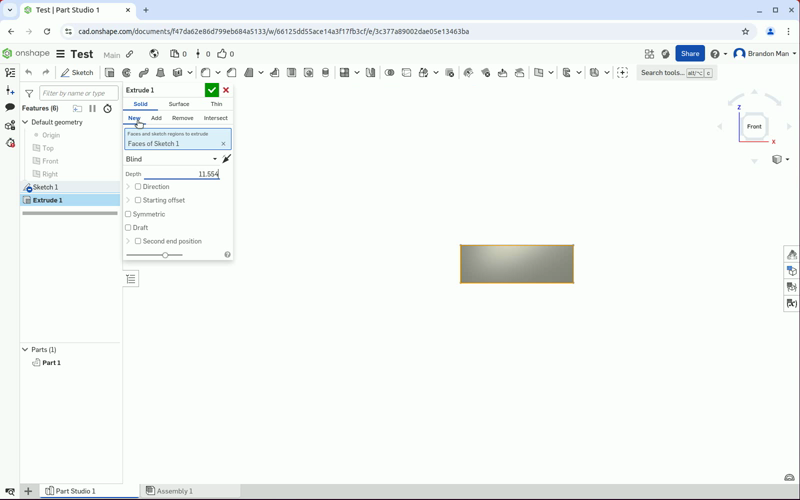
key(enter)
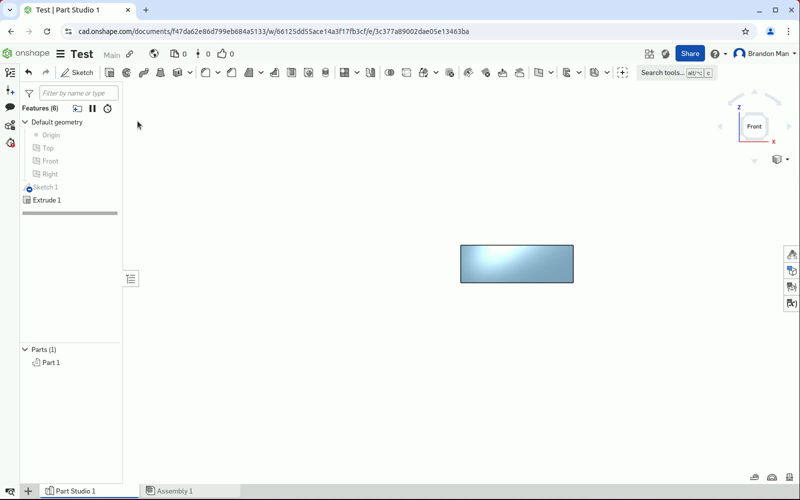
key(shift+h)
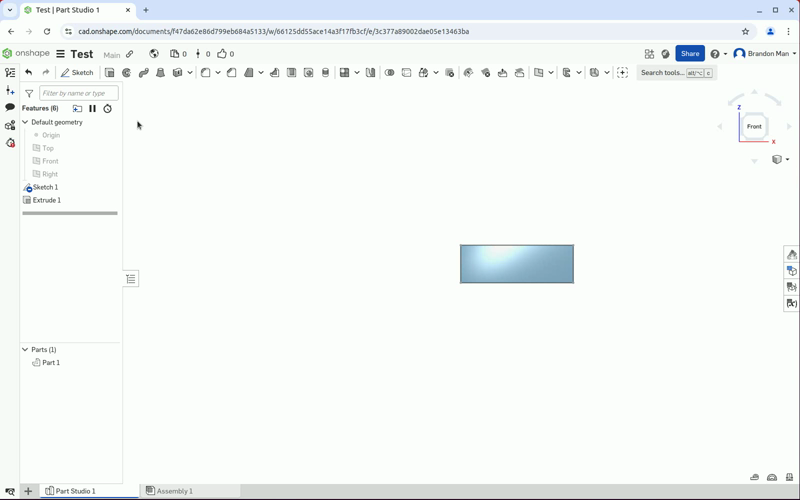
key(shift+h)
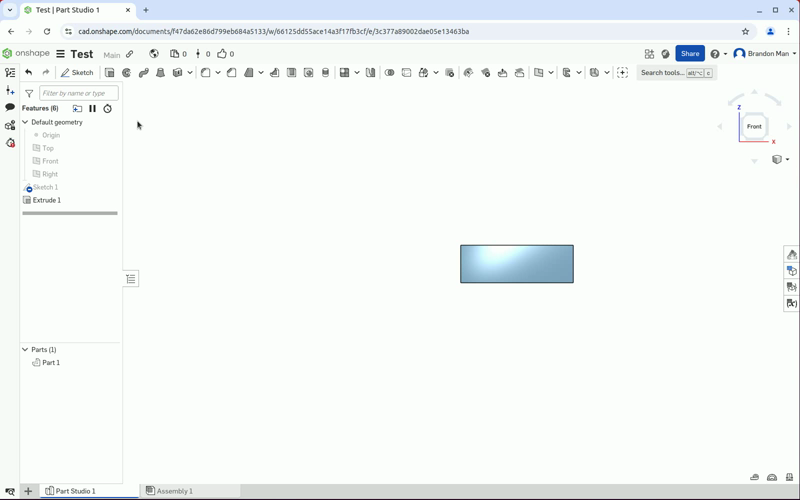
mouse_move(73, 189)
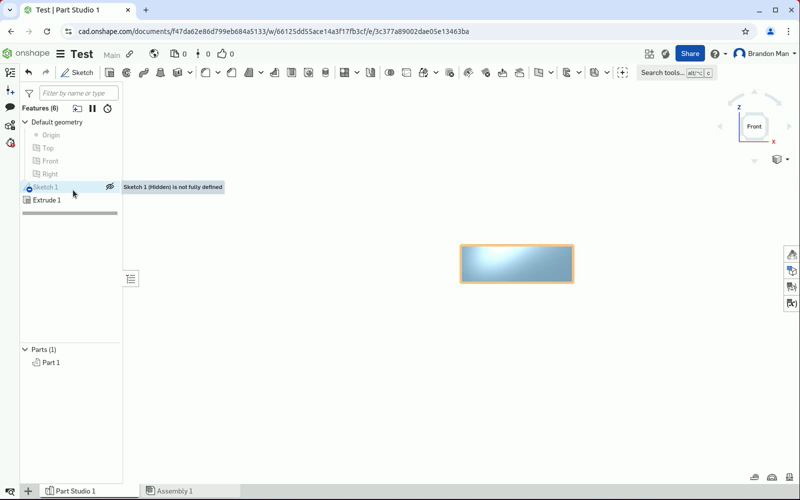
click(73, 189)
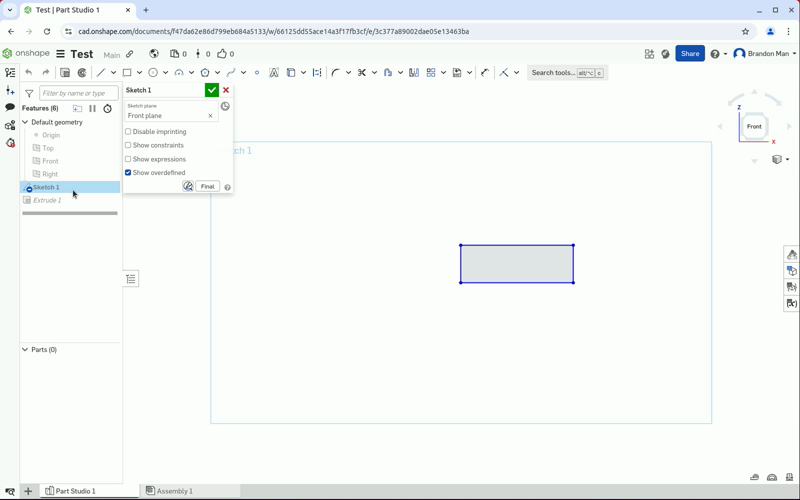
mouse_move(229, 92)
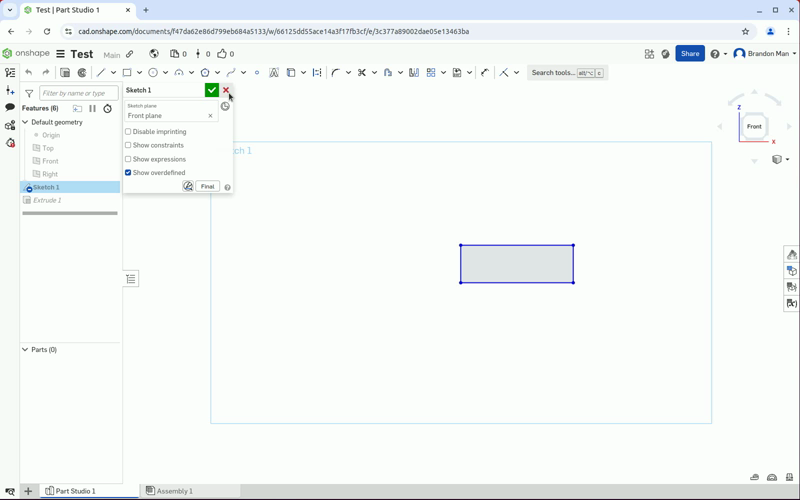
click(229, 92)
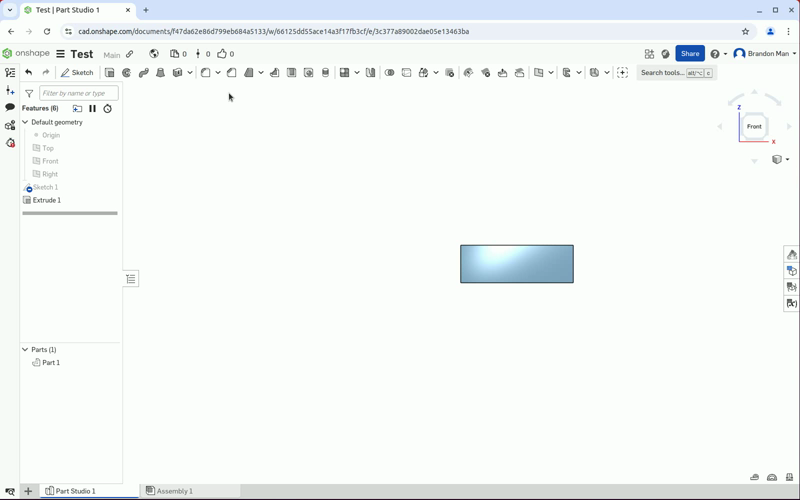
mouse_move(73, 352)
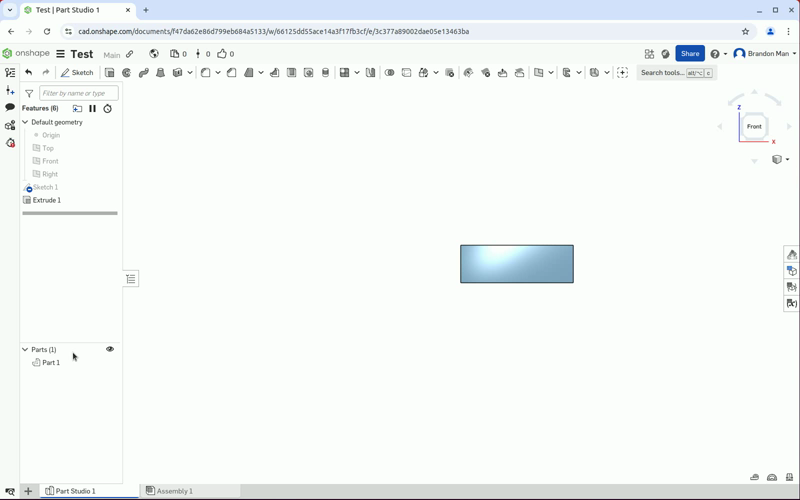
key(y)
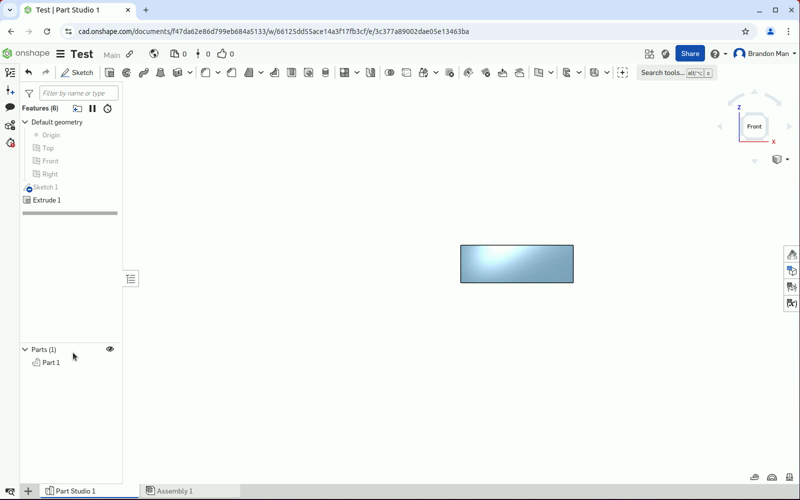
key(shift+p)
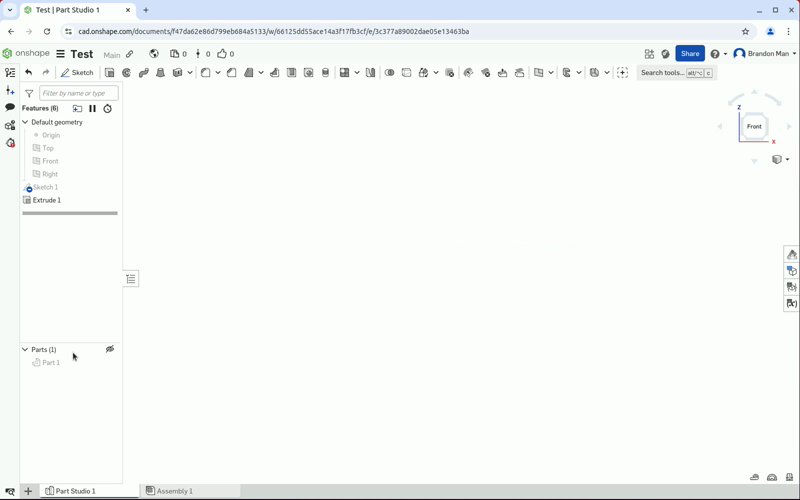
key(space)
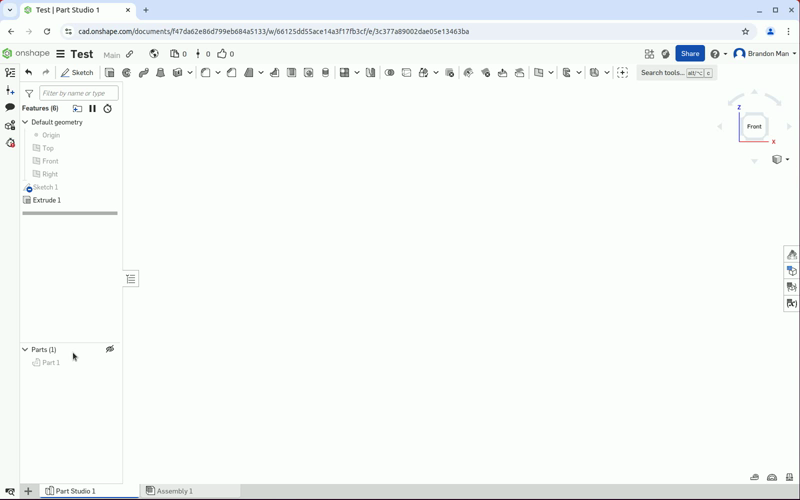
key_down(shift)
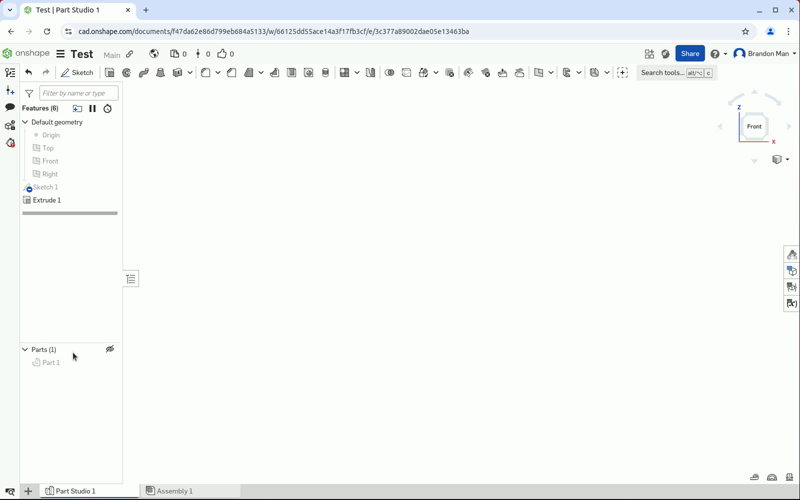
key(down)
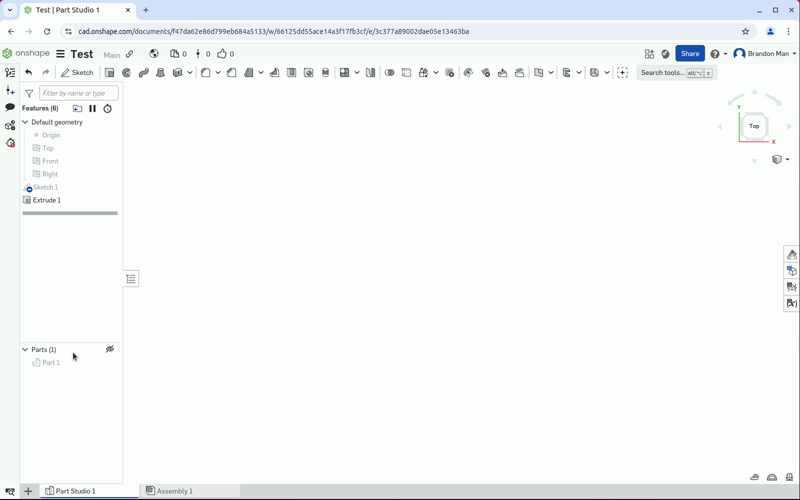
key_up(shift)
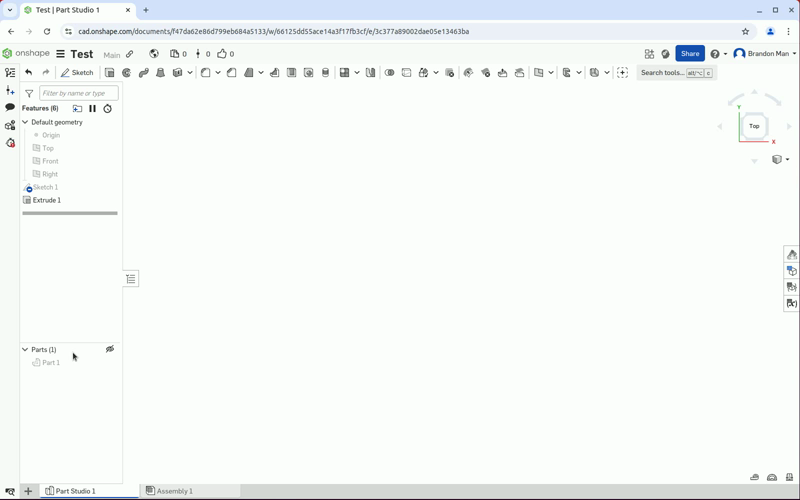
mouse_move(73, 352)
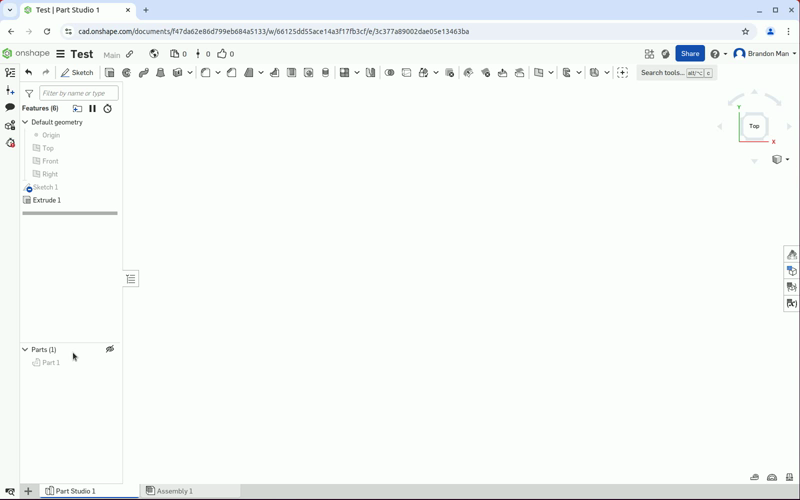
key(shift+y)
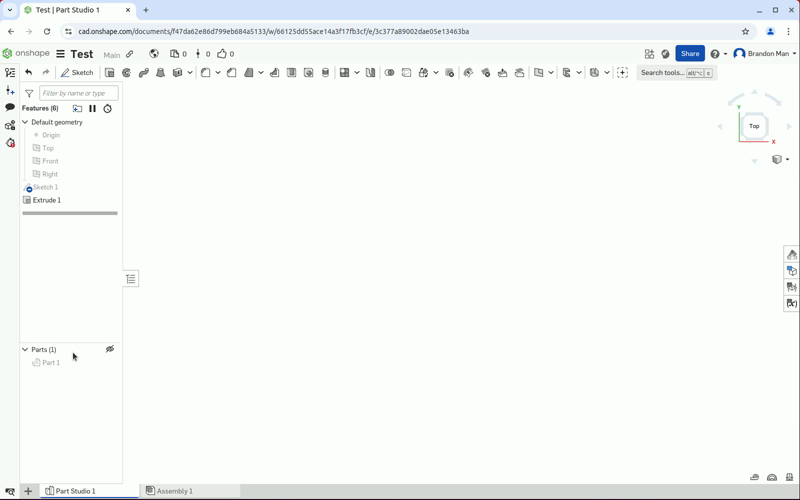
key(shift+s)
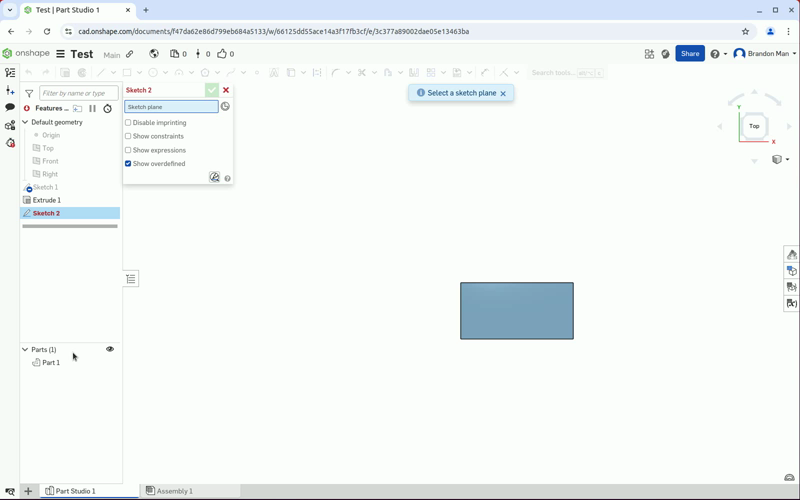
mouse_move(73, 150)
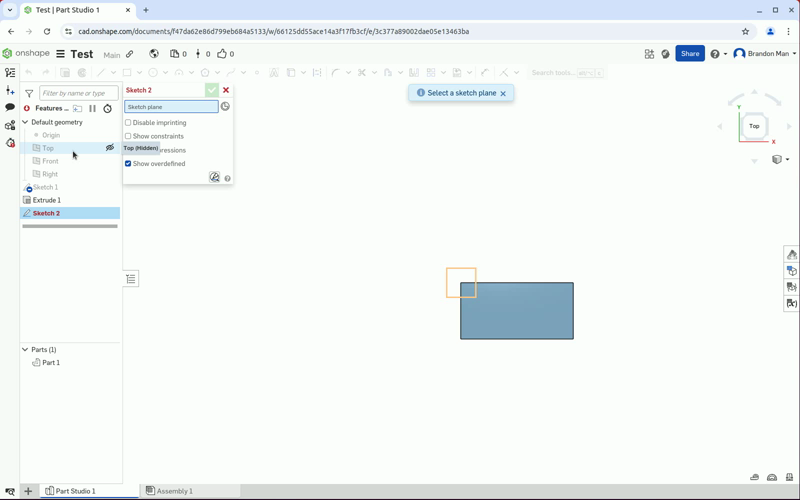
click(73, 150)
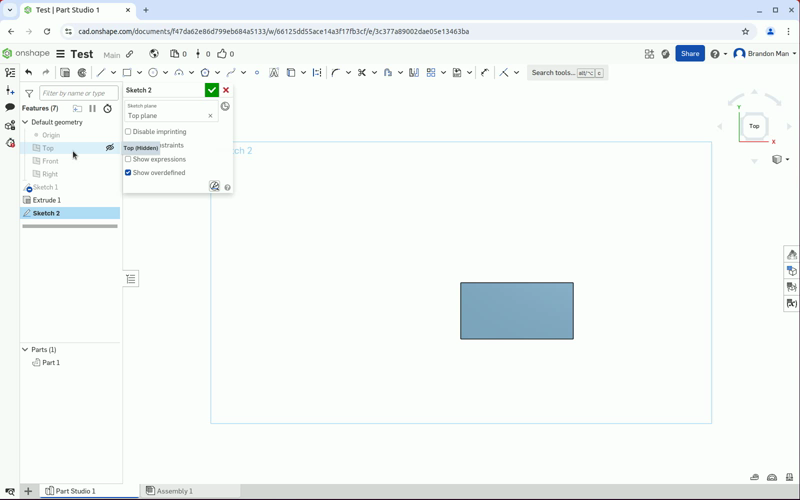
mouse_move(73, 352)
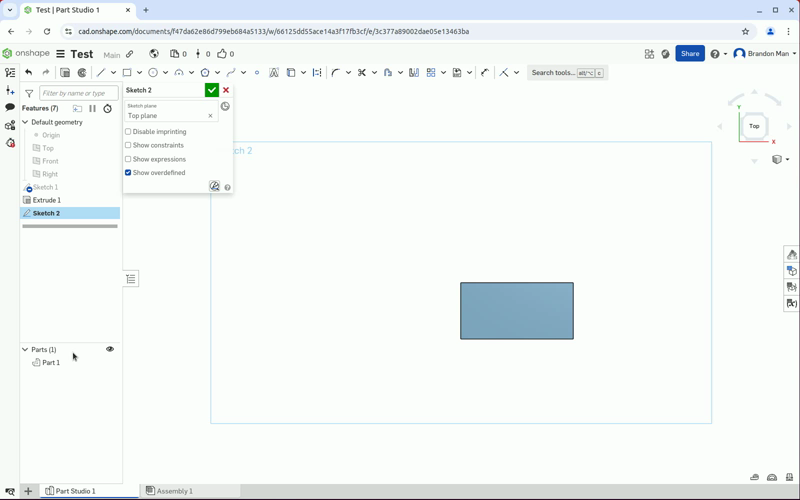
key(y)
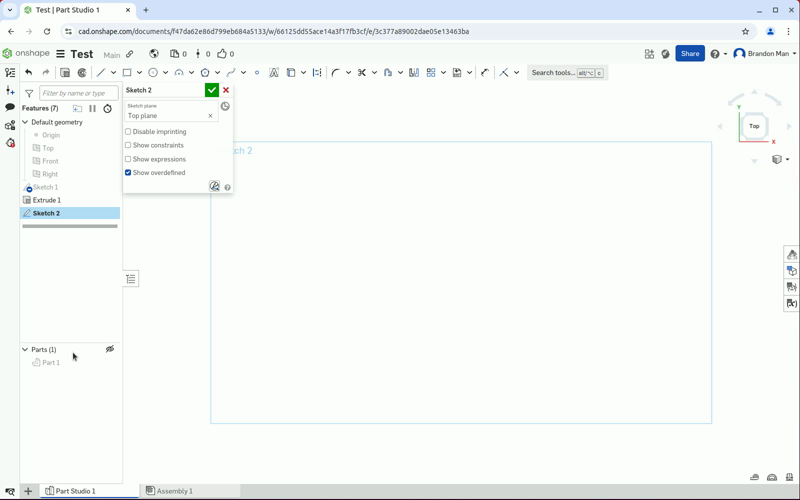
key(l)
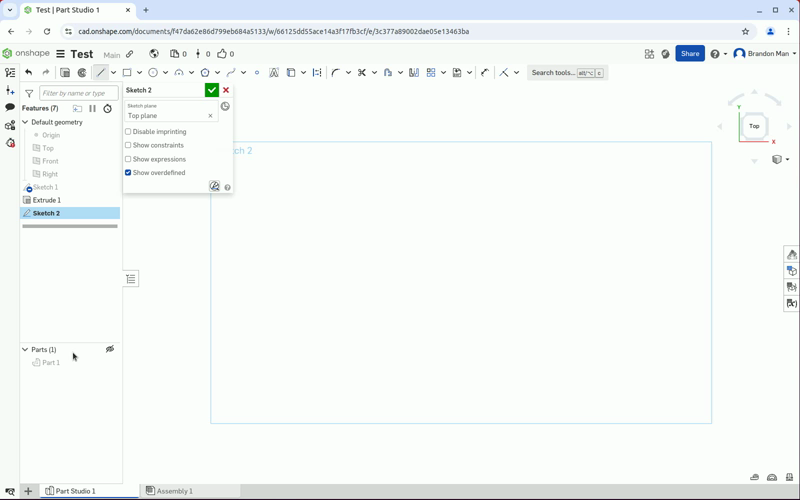
key_down(shift)
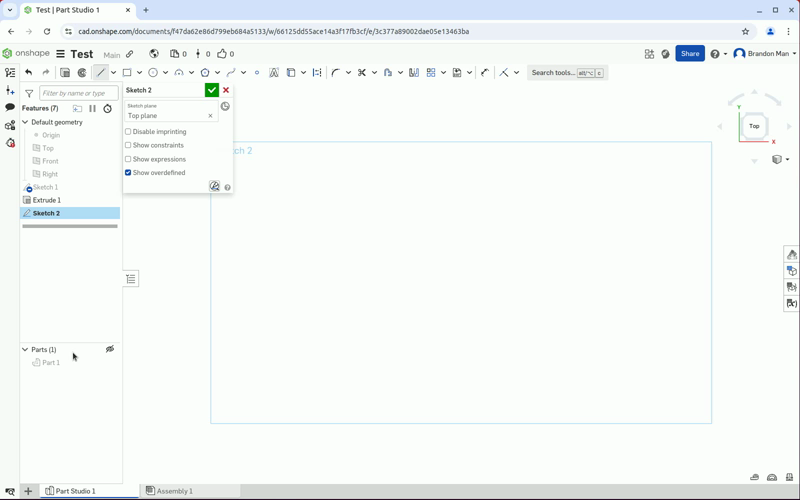
mouse_move(534, 339)
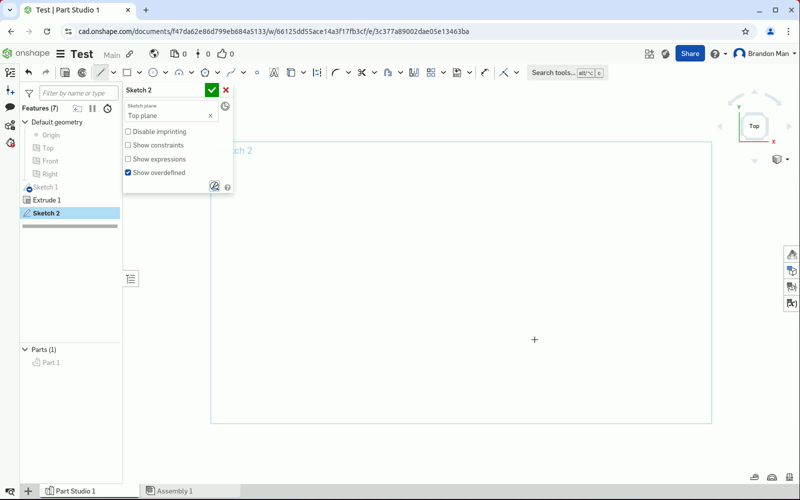
click(534, 339)
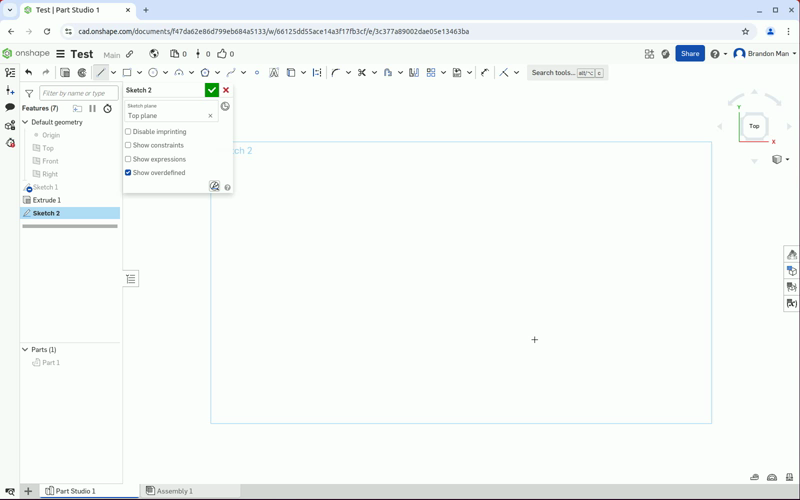
key_up(shift)
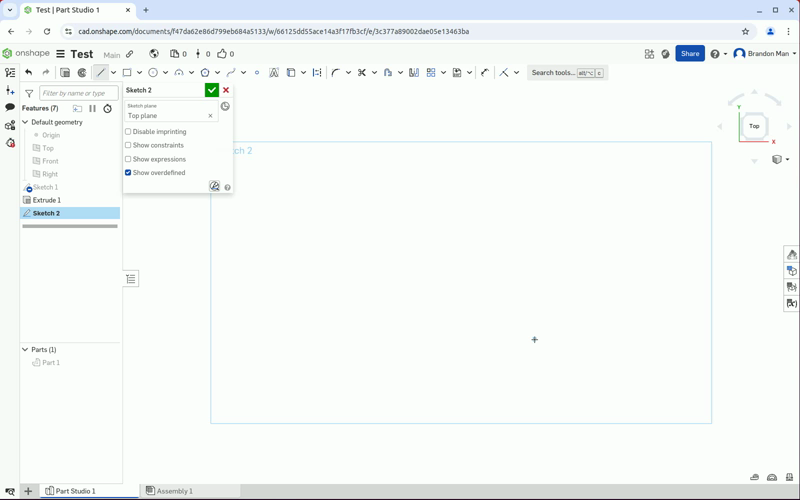
key_down(shift)
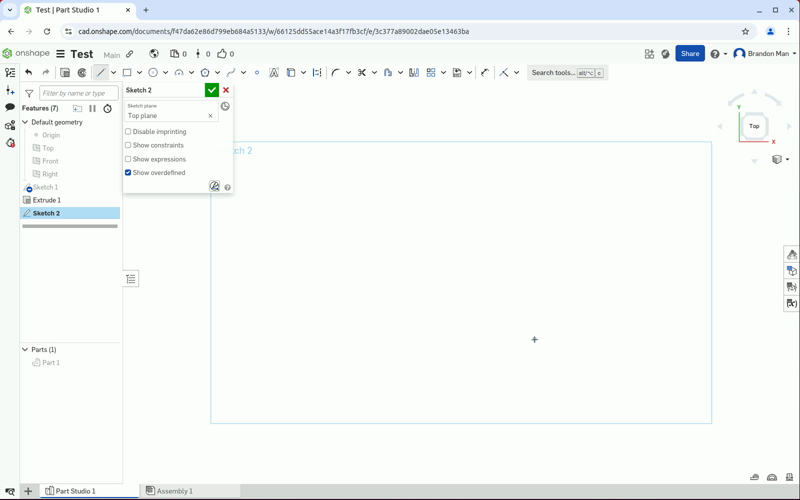
mouse_move(564, 339)
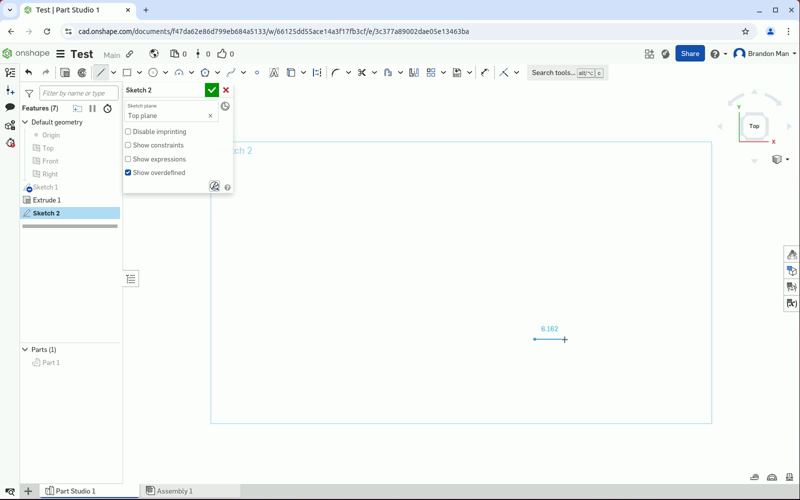
mouse_move(553, 339)
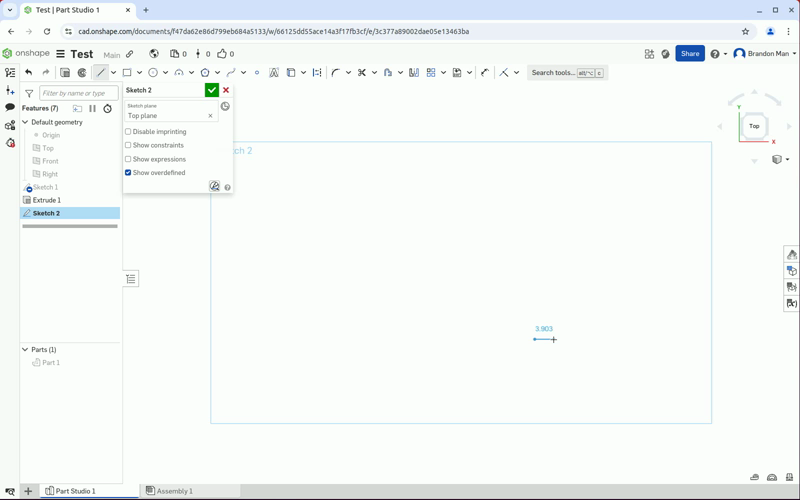
click(553, 339)
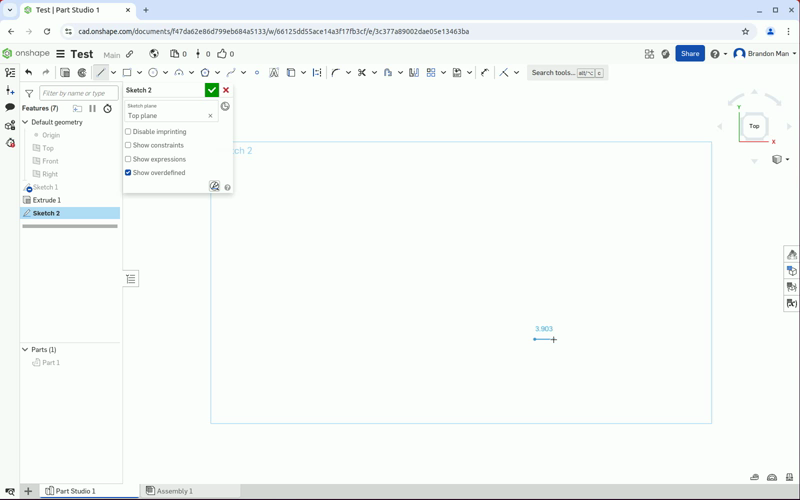
key_up(shift)
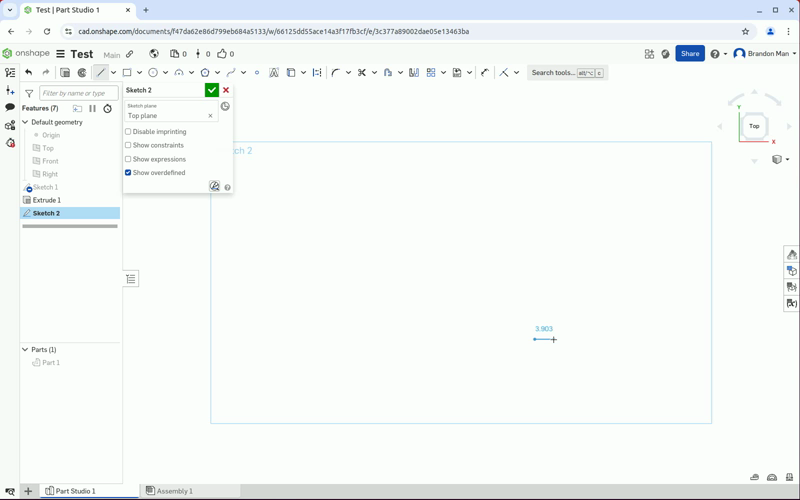
key_down(shift)
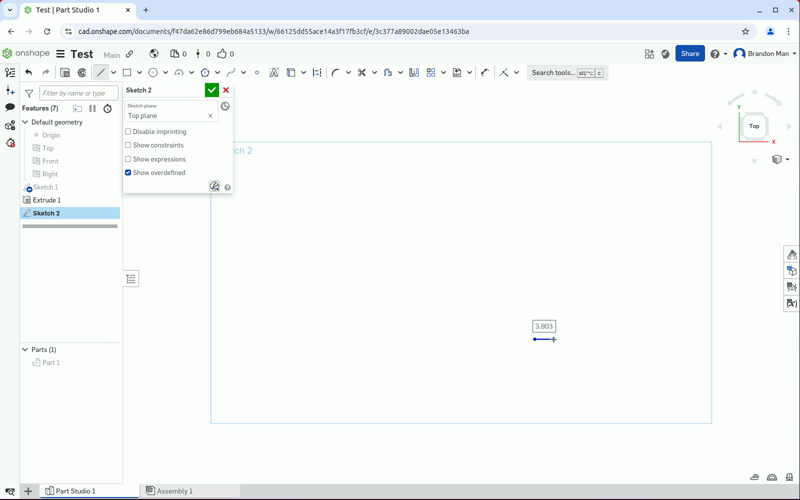
mouse_move(583, 339)
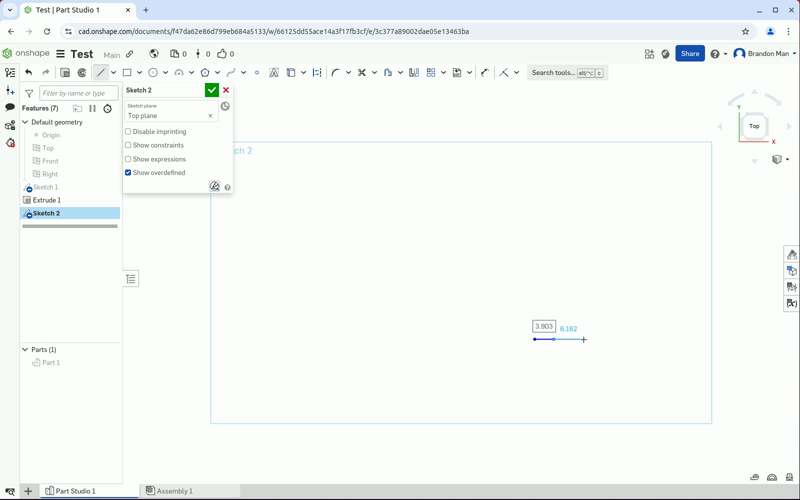
mouse_move(553, 282)
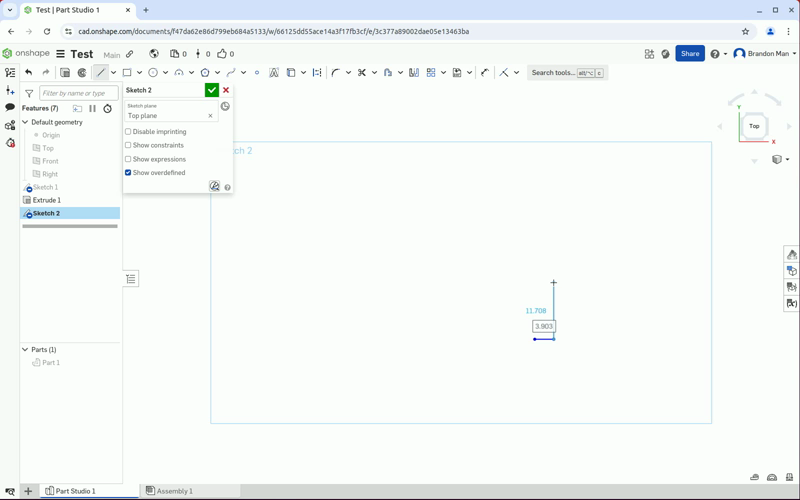
click(553, 282)
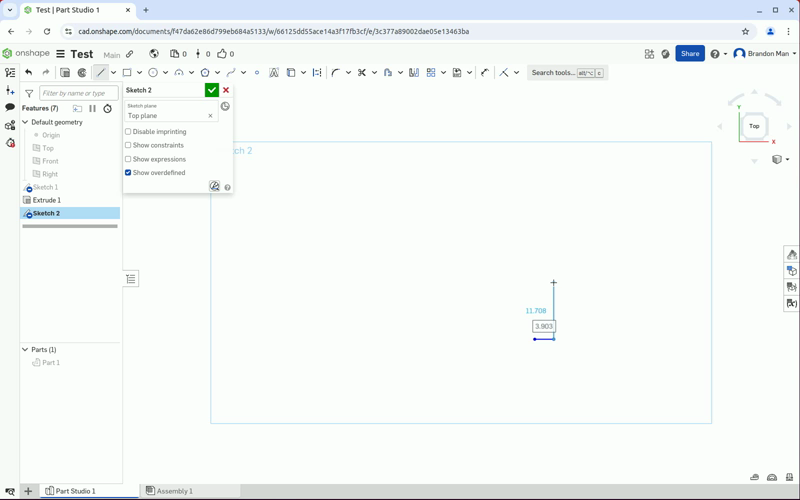
key_up(shift)
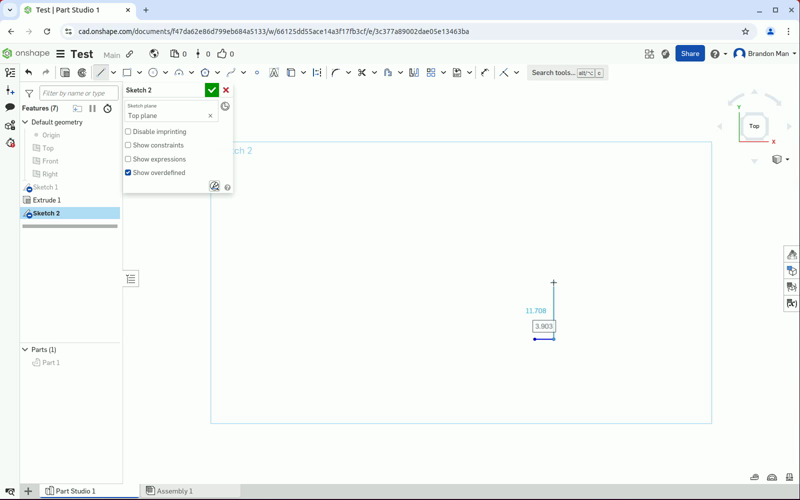
key_down(shift)
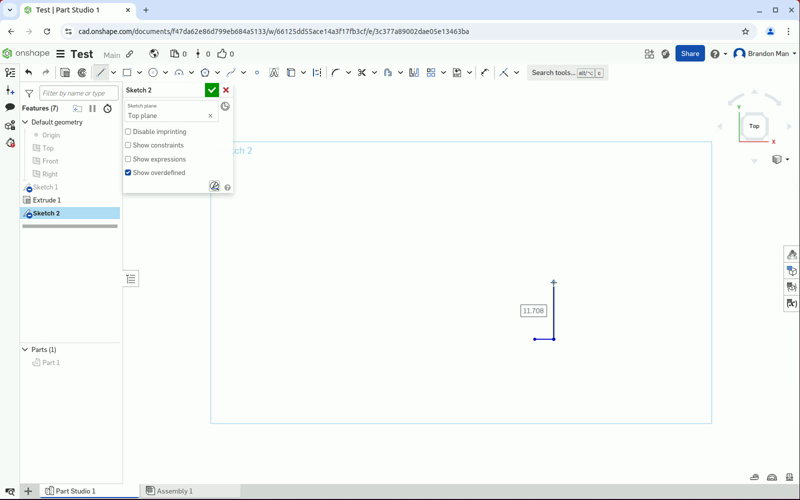
mouse_move(583, 282)
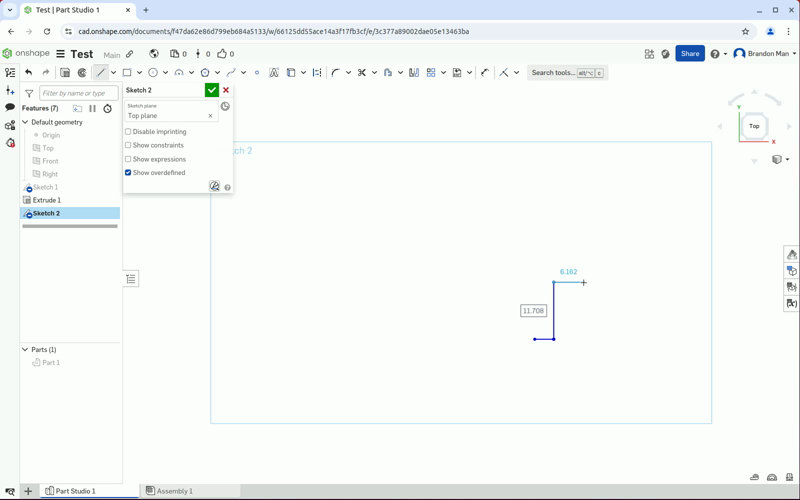
mouse_move(534, 282)
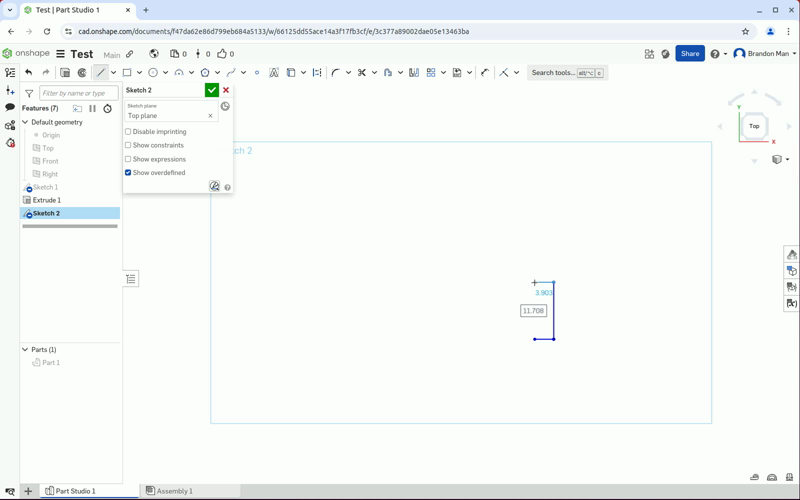
click(534, 282)
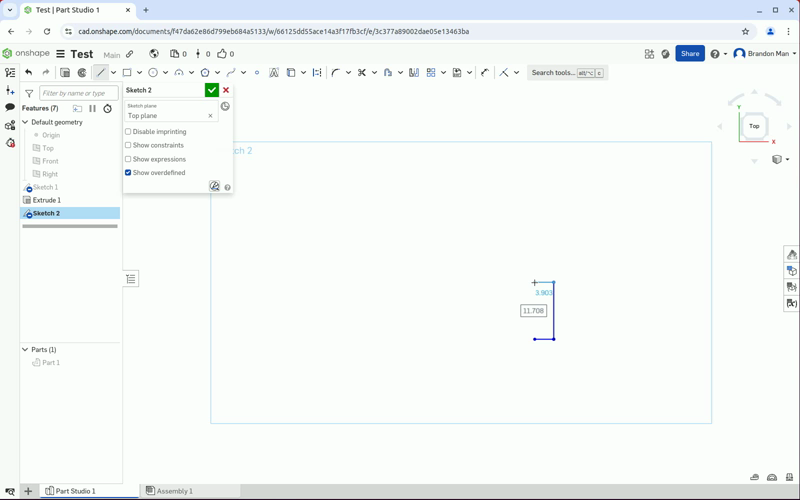
key_up(shift)
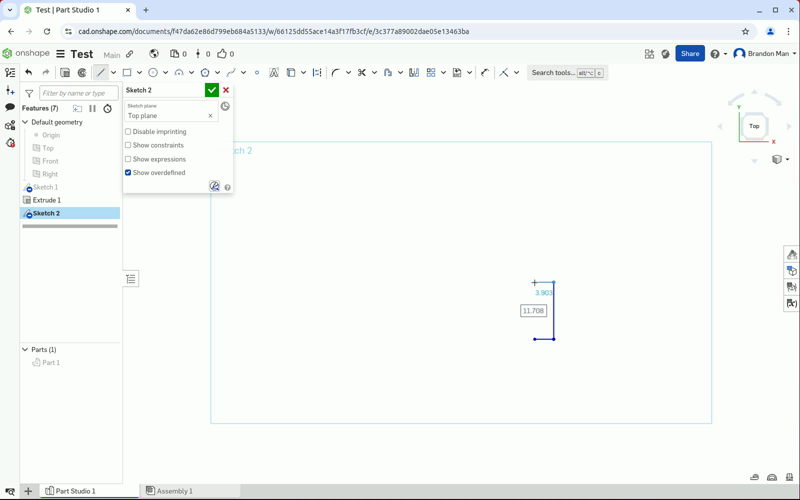
mouse_move(564, 282)
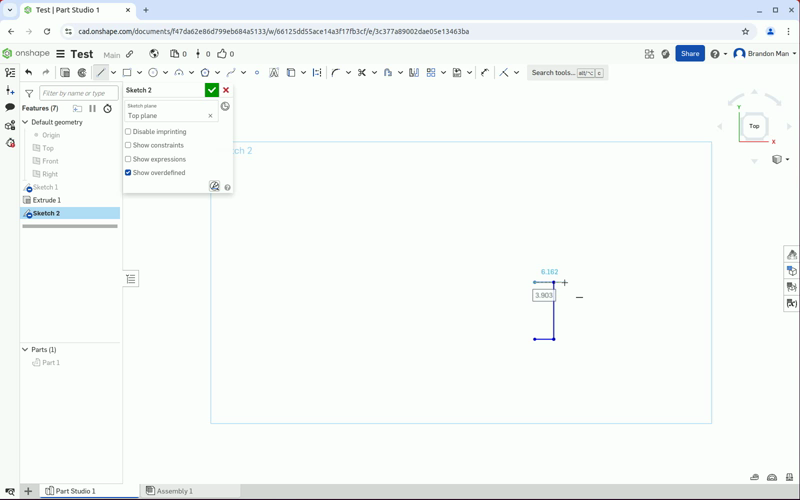
key_down(shift)
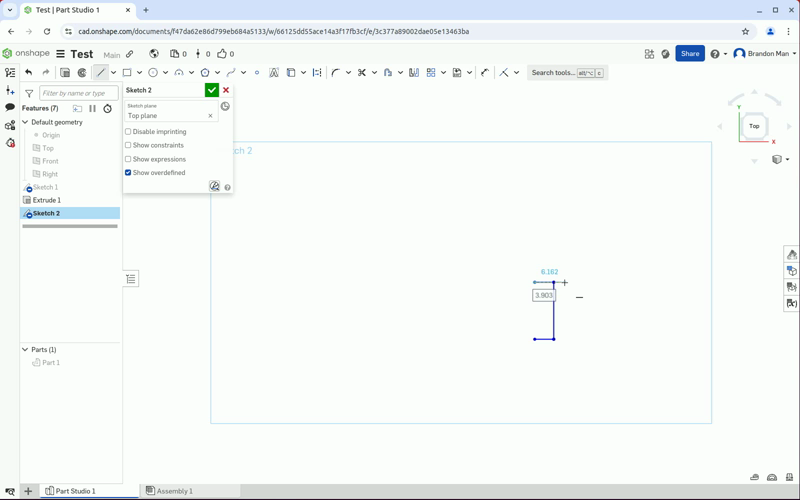
mouse_move(534, 339)
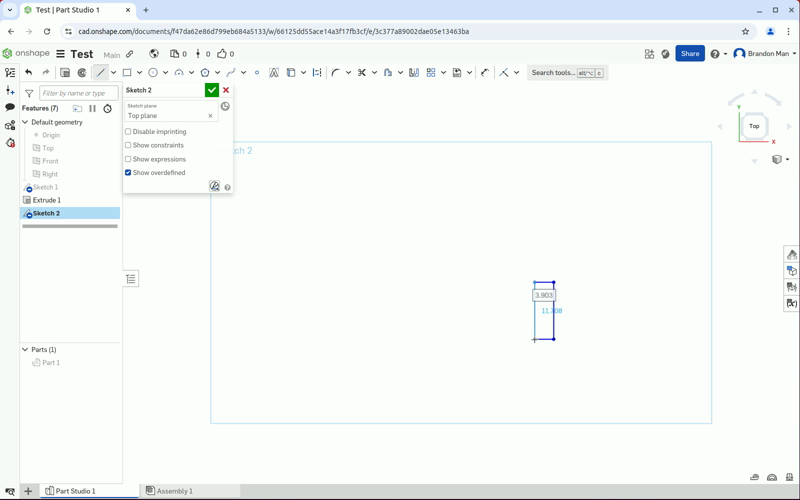
key_up(shift)
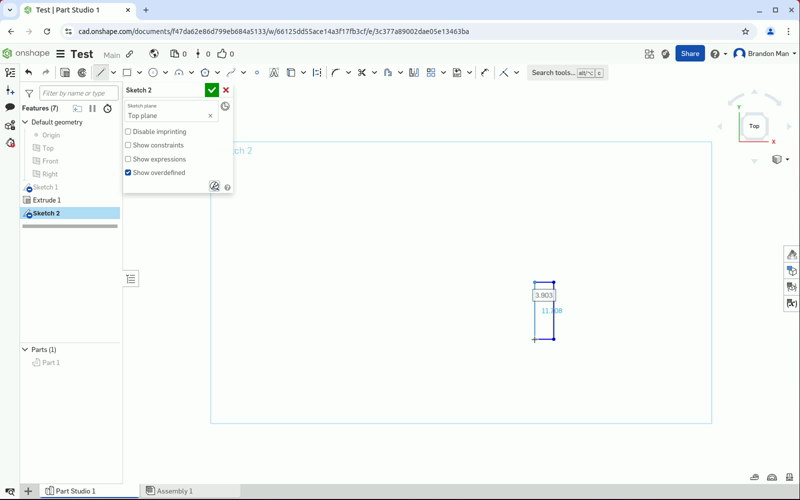
click(534, 339)
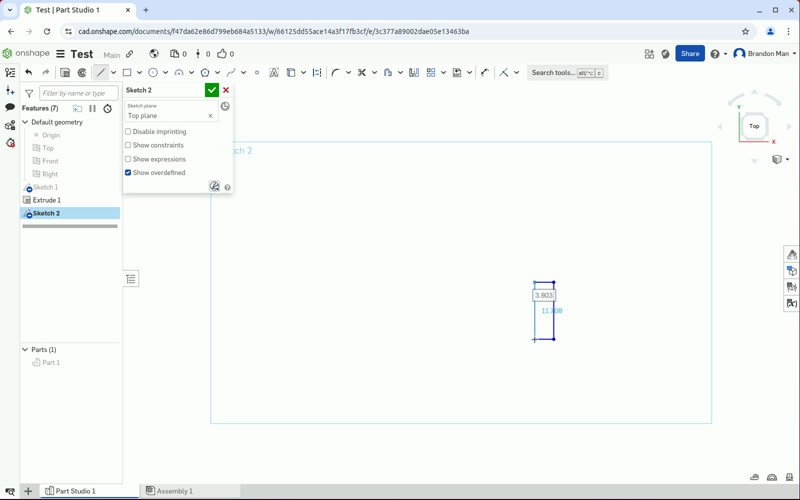
key(esc)
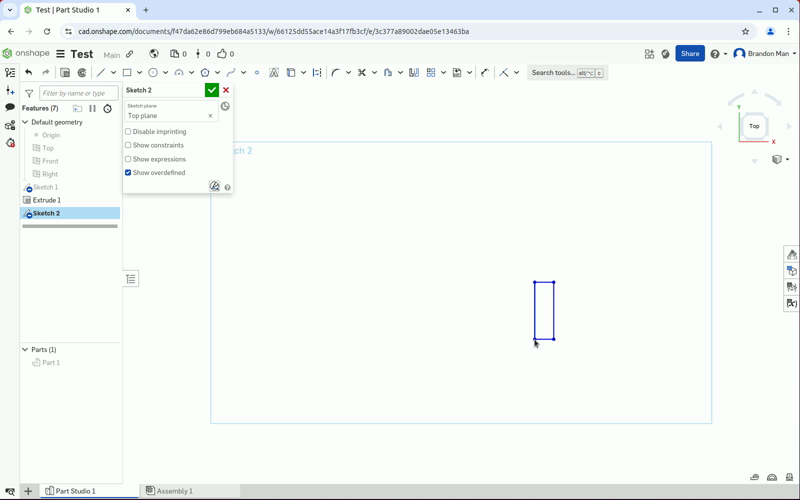
mouse_move(552, 318)
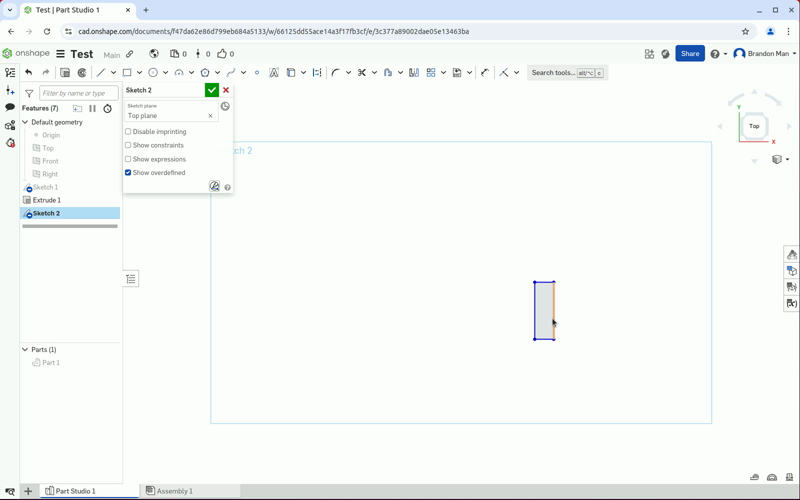
scroll(6)
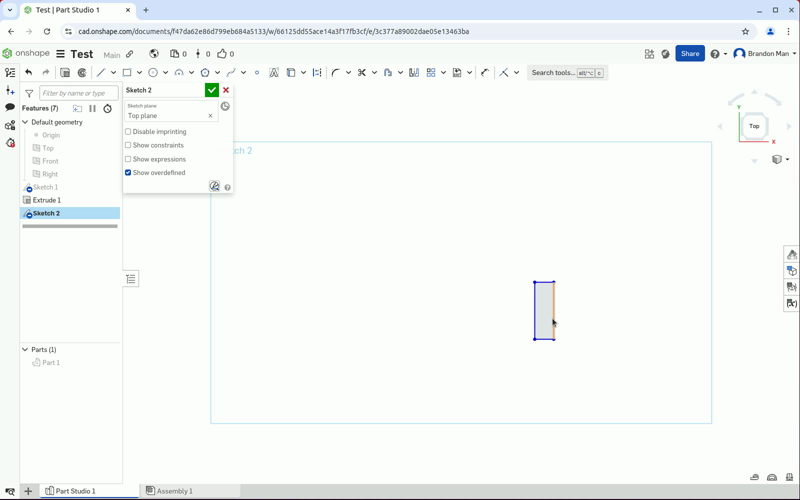
scroll(6)
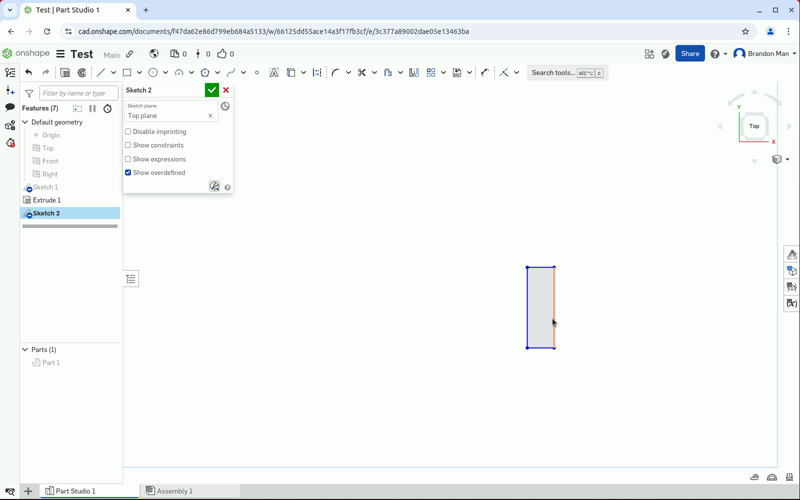
scroll(6)
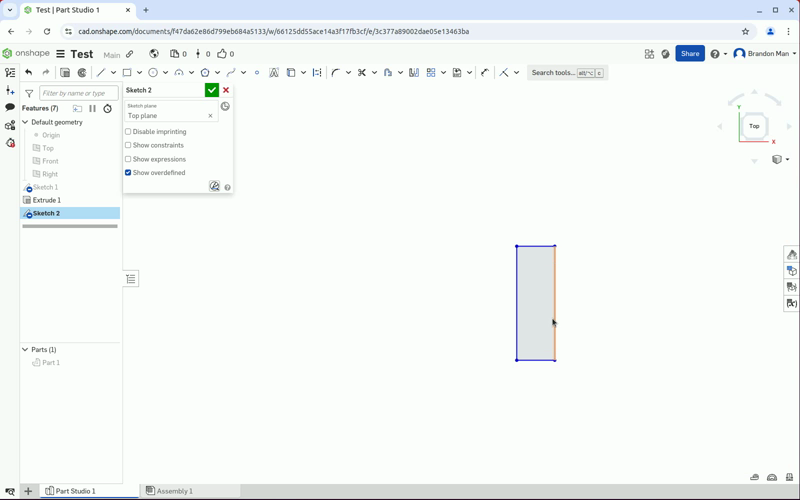
scroll(6)
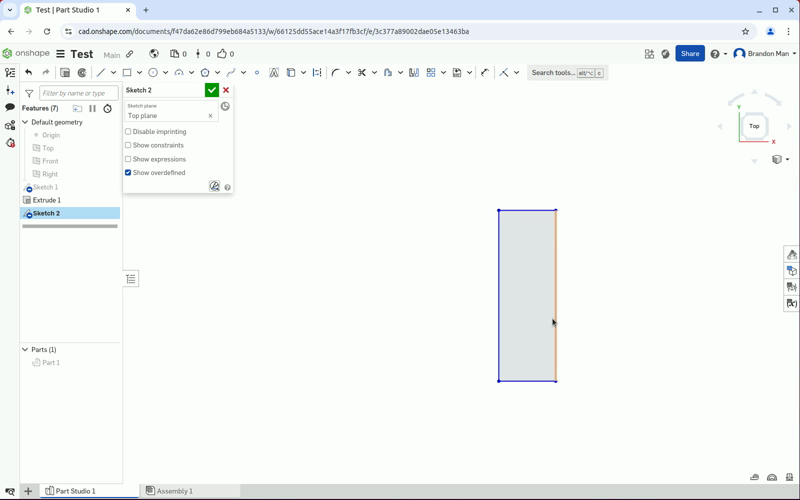
scroll(6)
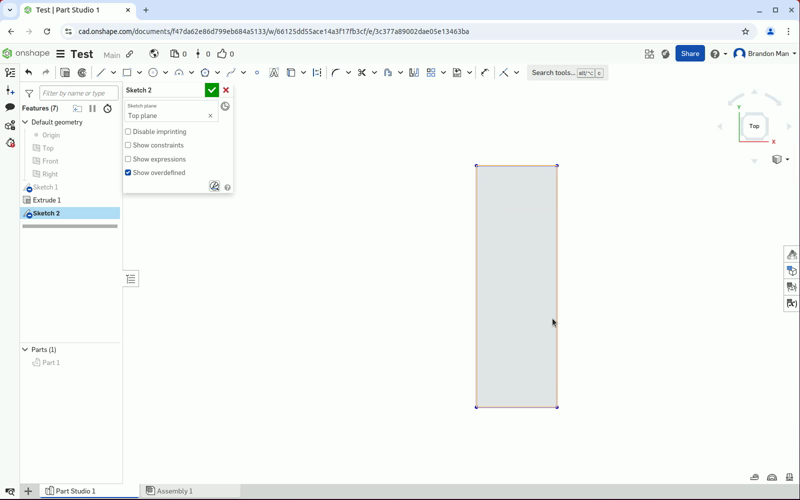
scroll(6)
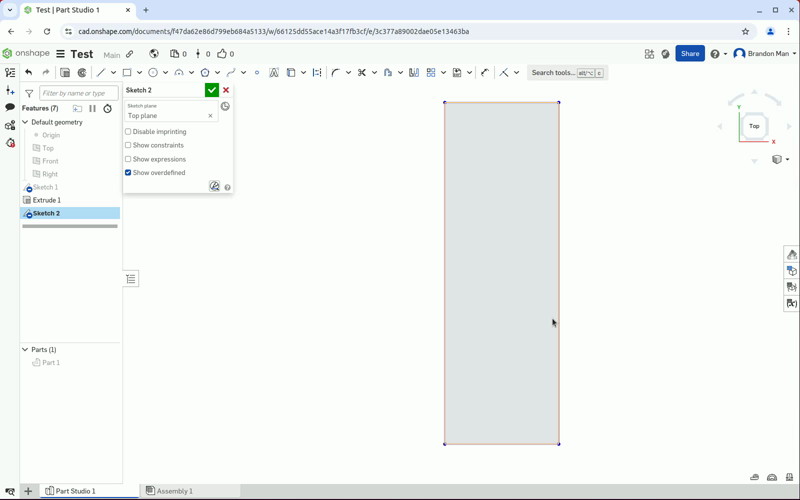
scroll(6)
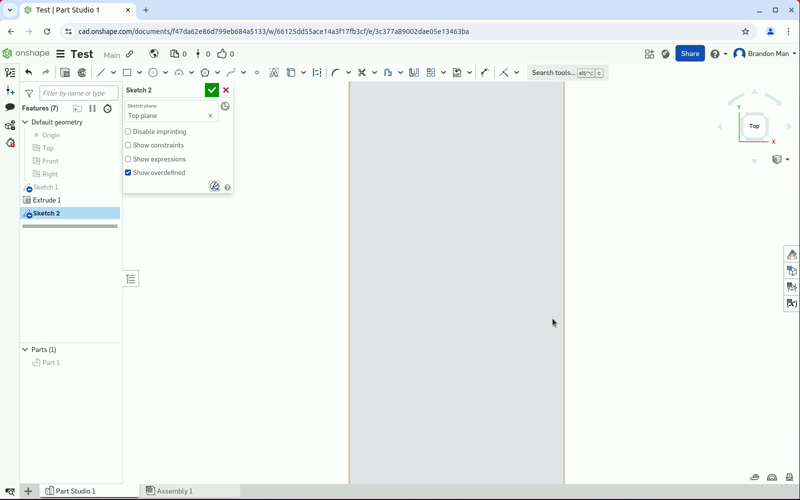
click(552, 318)
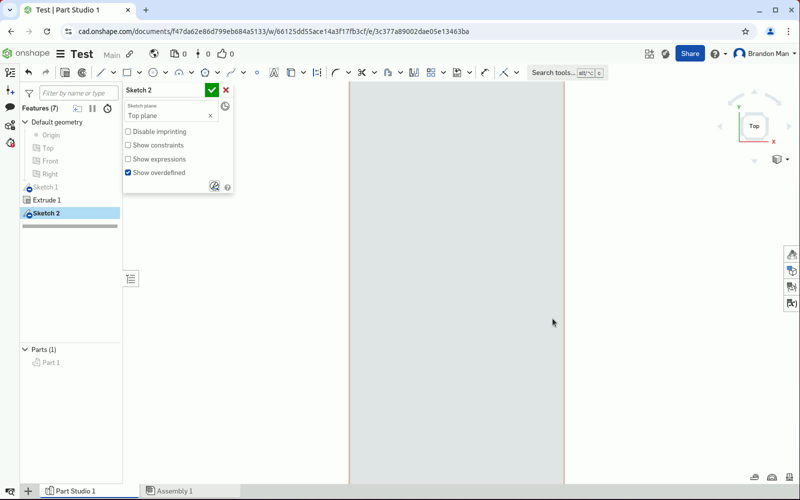
scroll(-6)
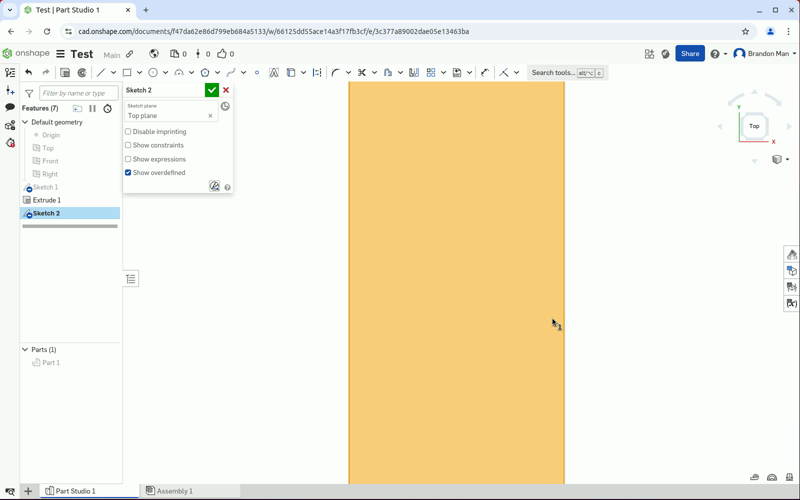
scroll(-6)
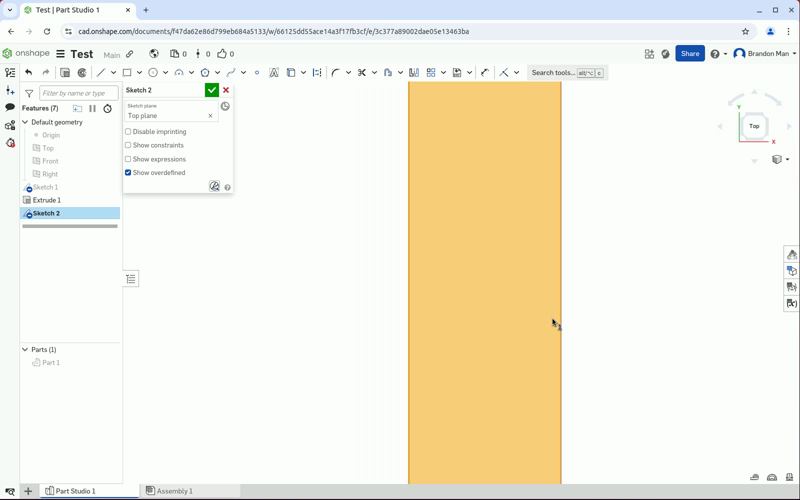
scroll(-6)
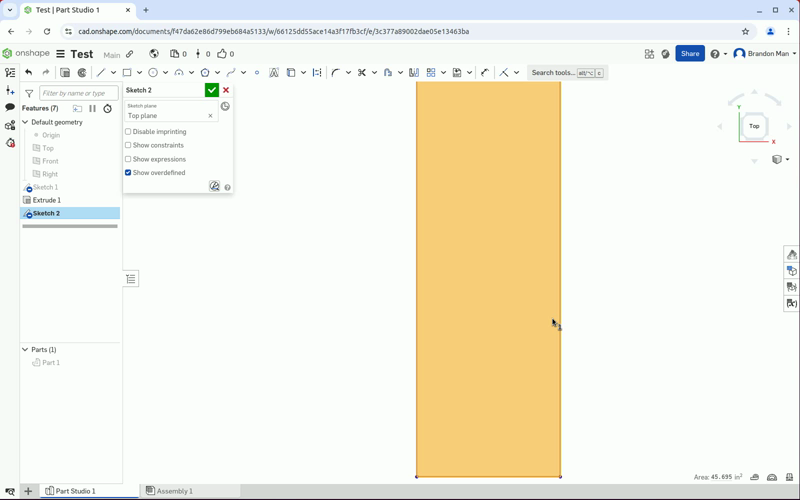
scroll(-6)
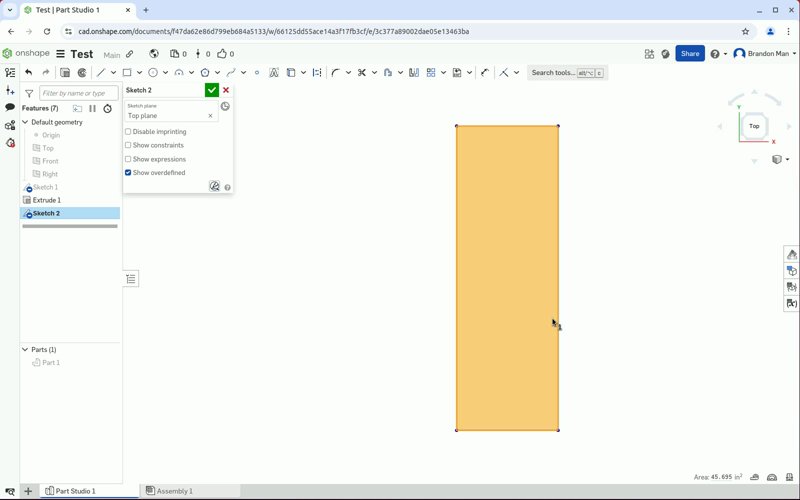
scroll(-6)
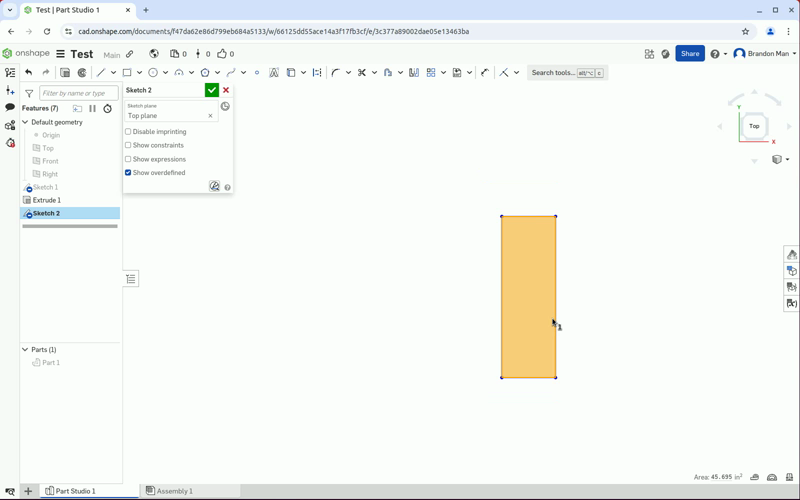
scroll(-6)
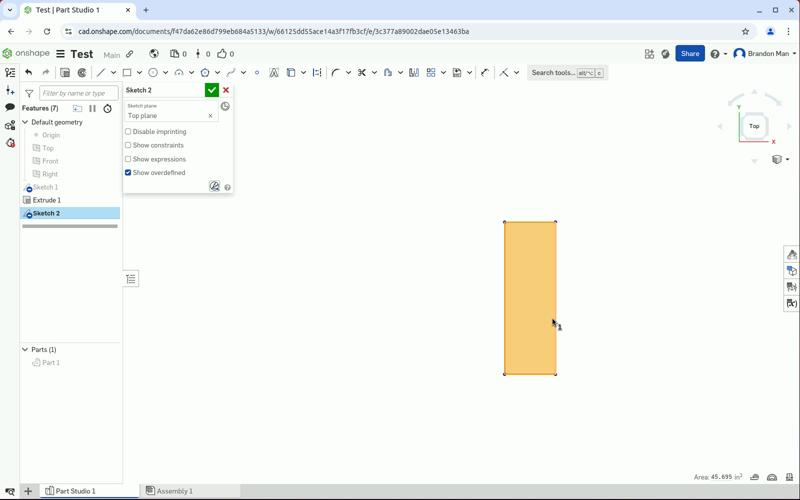
scroll(-6)
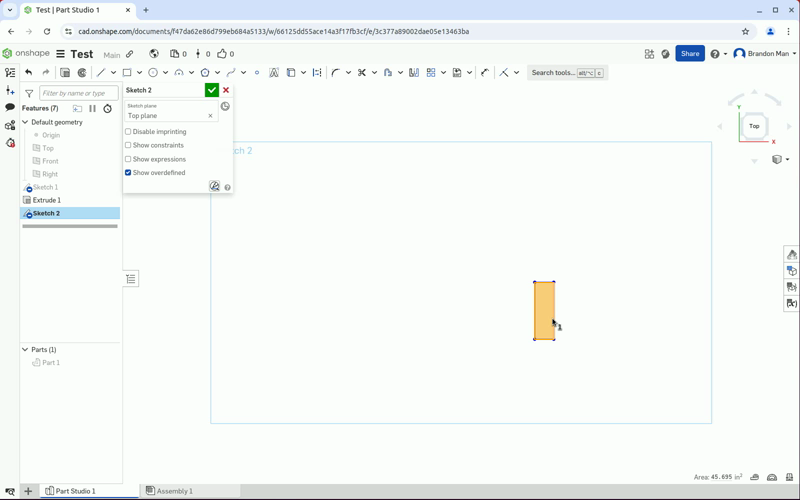
mouse_move(73, 352)
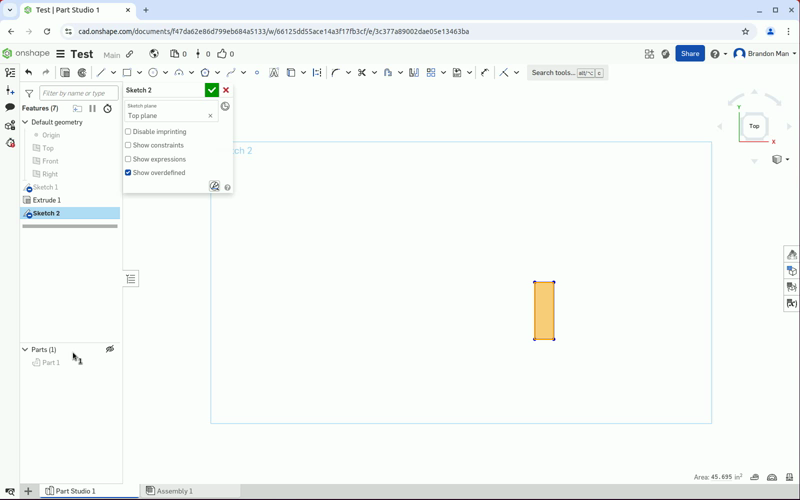
key(shift+y)
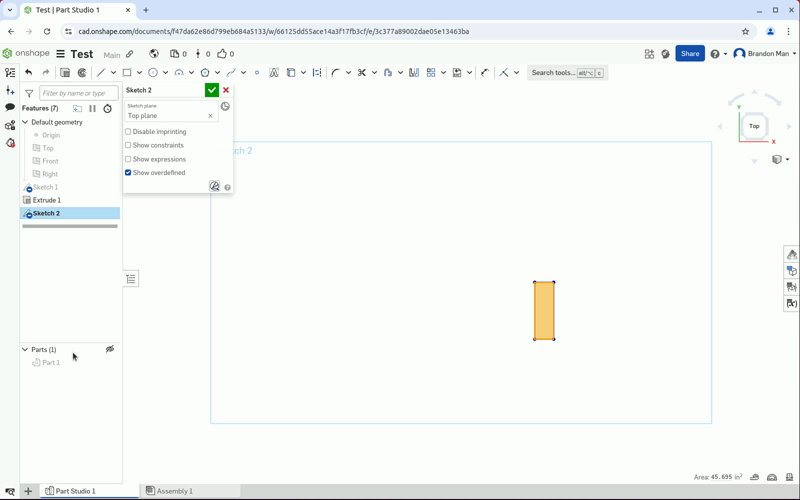
key(shift+e)
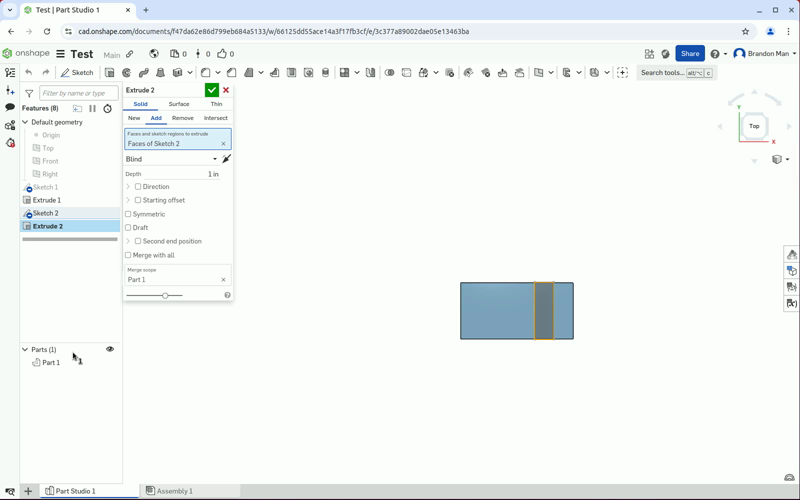
mouse_move(143, 106)
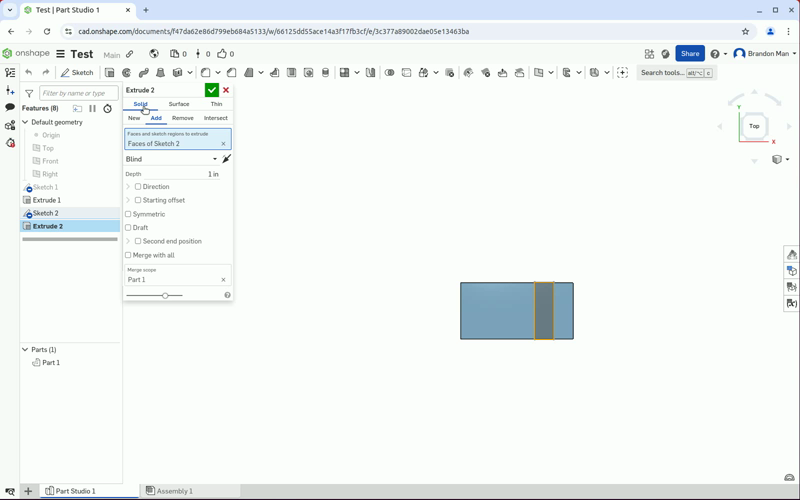
click(143, 106)
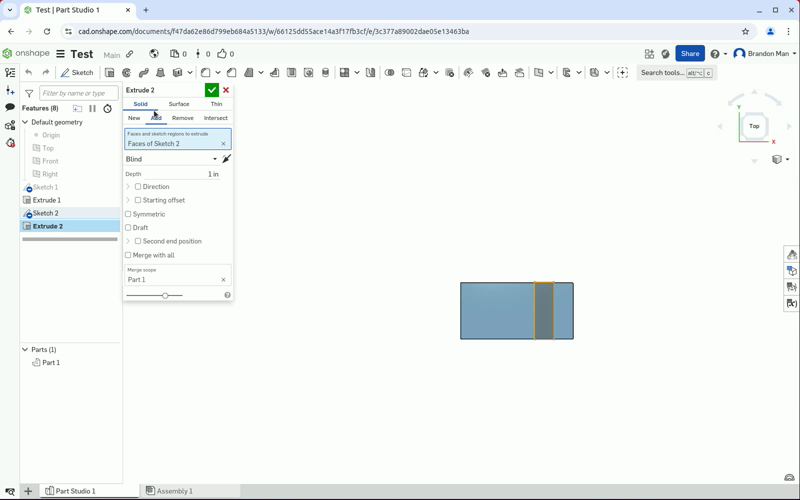
mouse_move(186, 120)
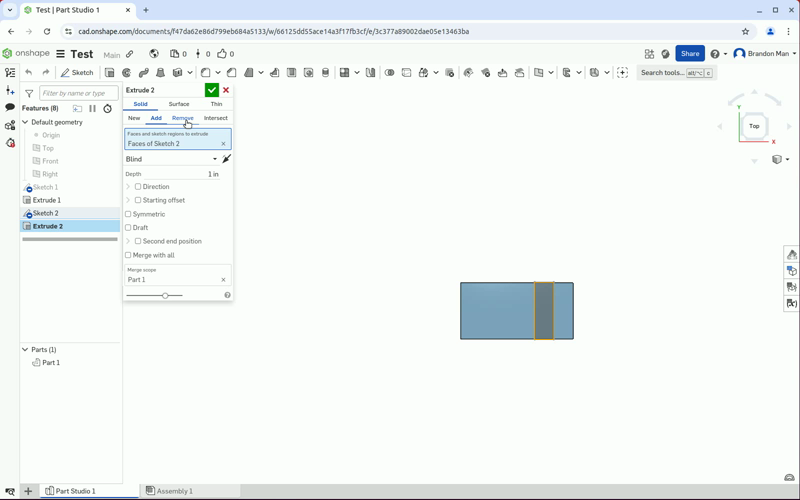
click(186, 120)
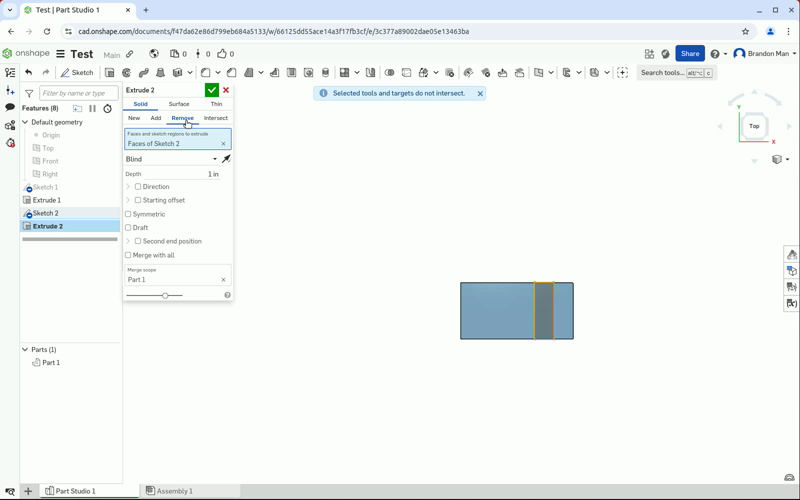
key(tab, 4)
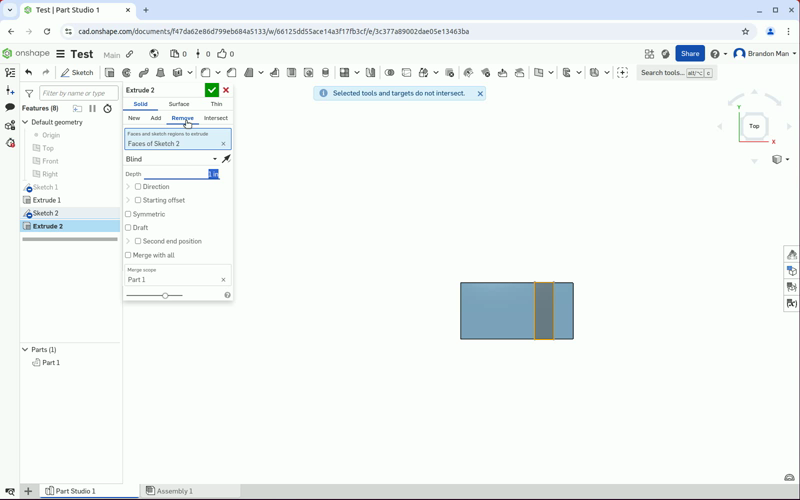
text(-3.851)
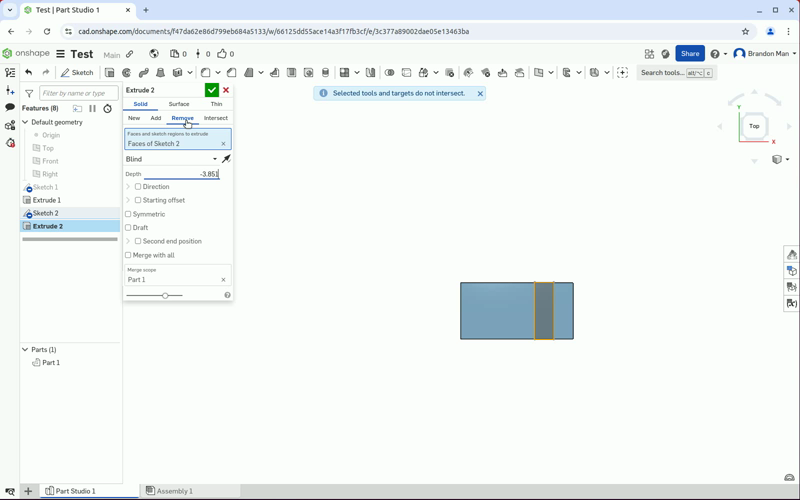
key(tab, 6)
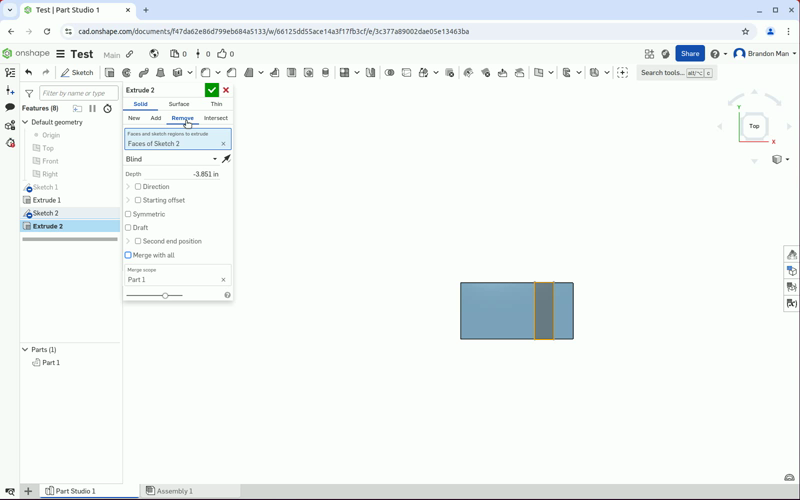
key(space)
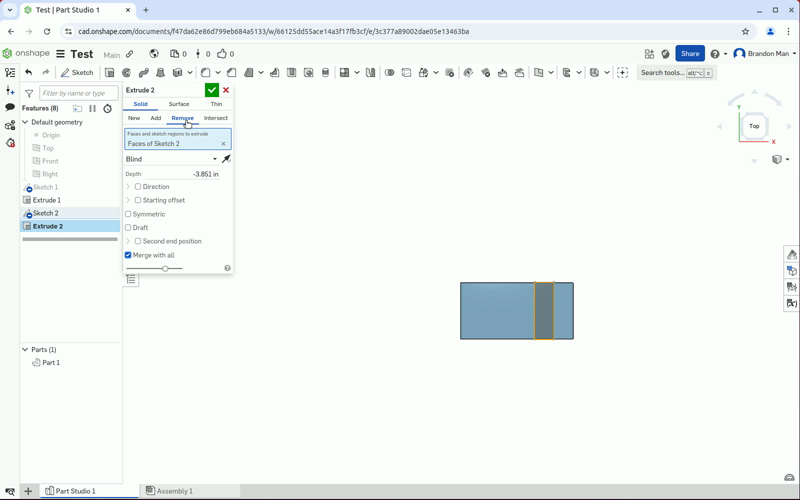
key(enter)
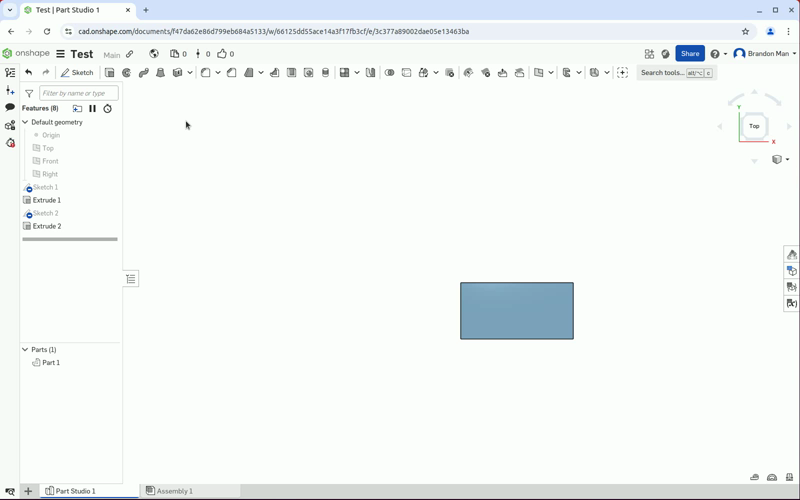
key(shift+h)
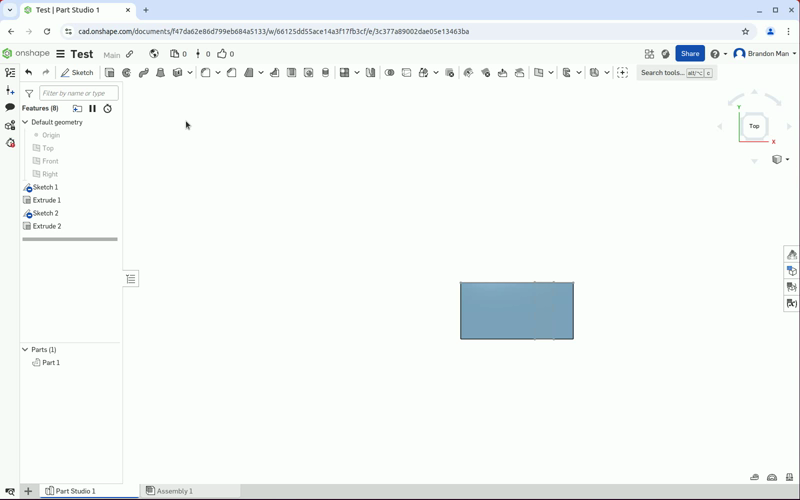
key(shift+h)
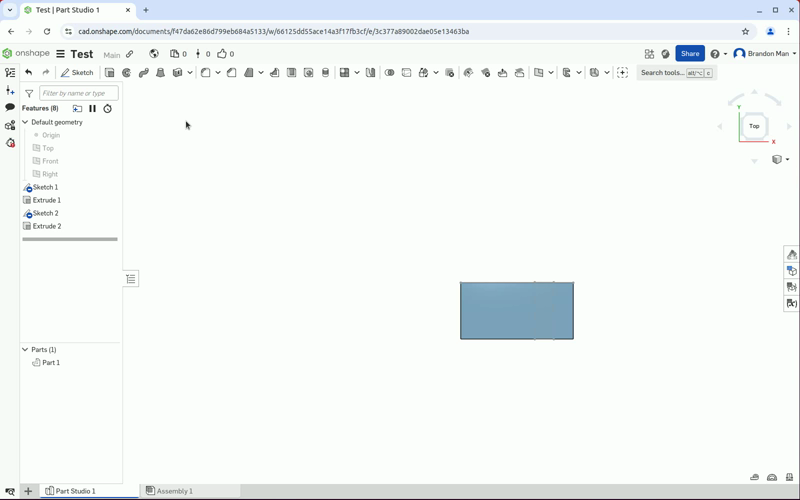
key(shift+7)
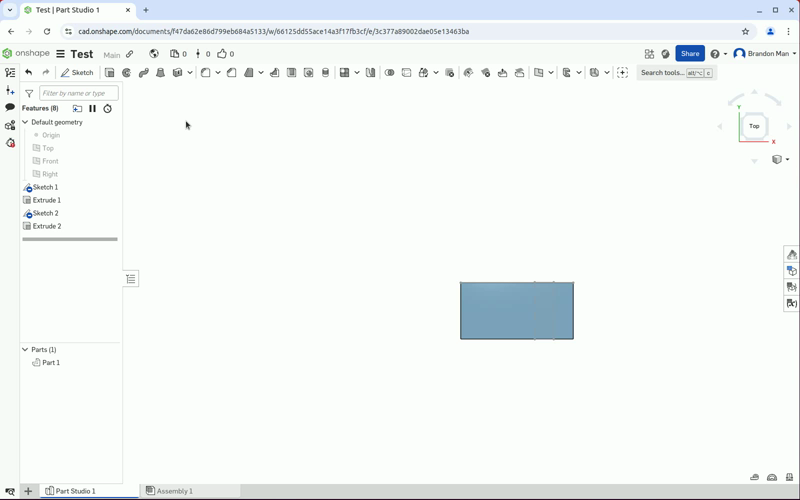
key(up, 3)
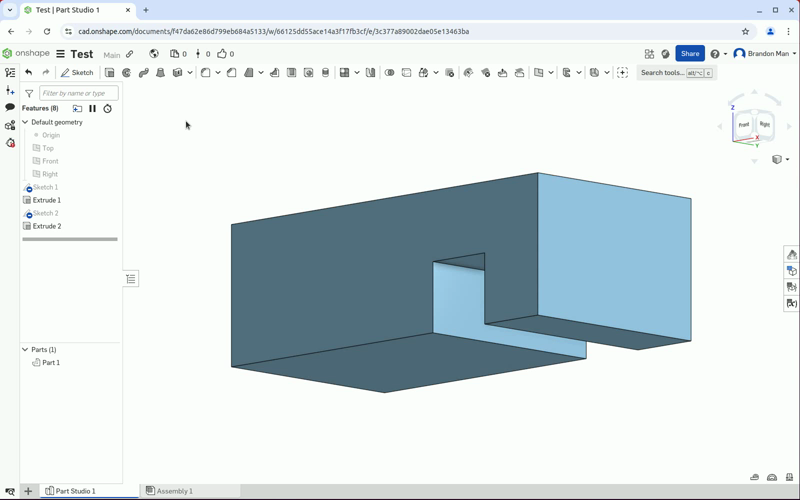
key(left, 3)
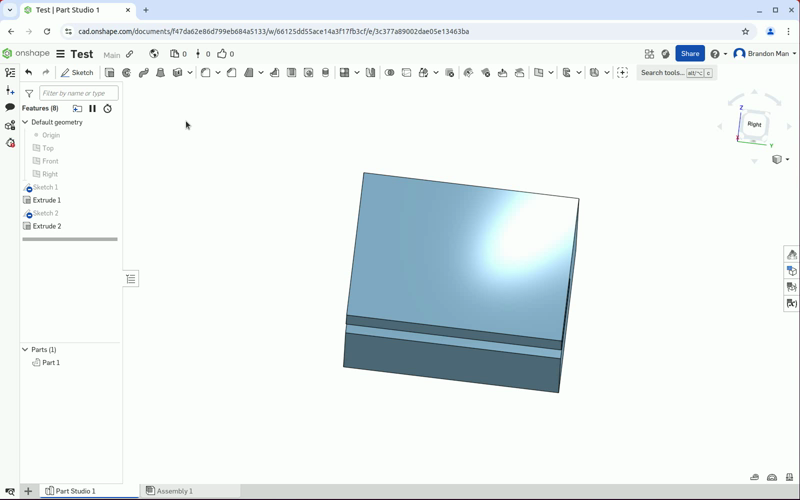
key(right, 3)
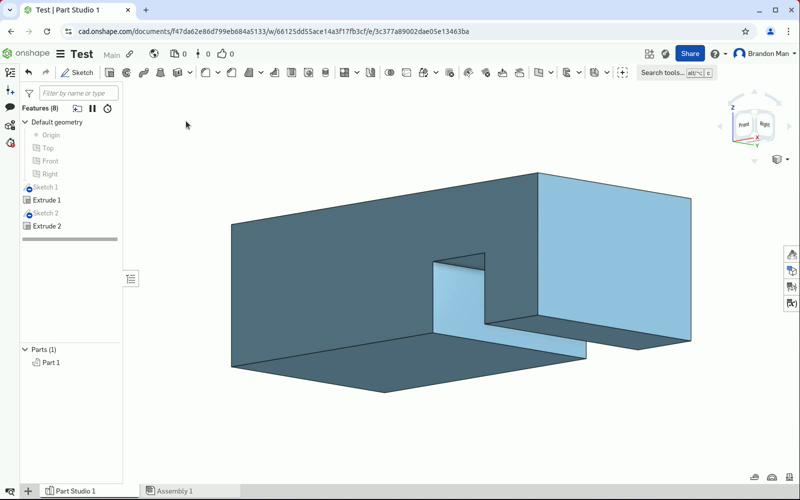
key(down, 3)
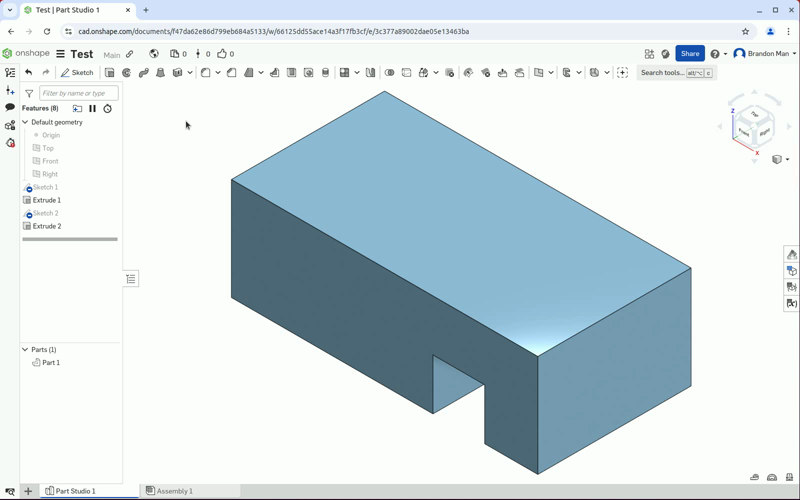
mouse_move(73, 189)
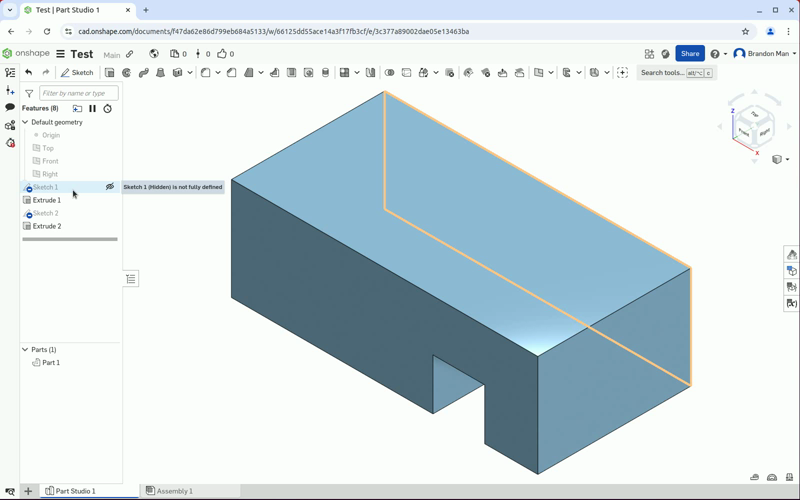
click(73, 189)